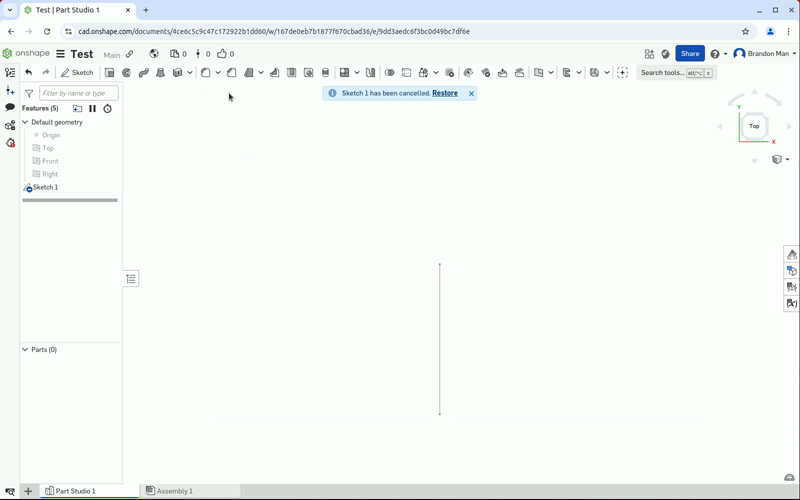
key(shift+h)
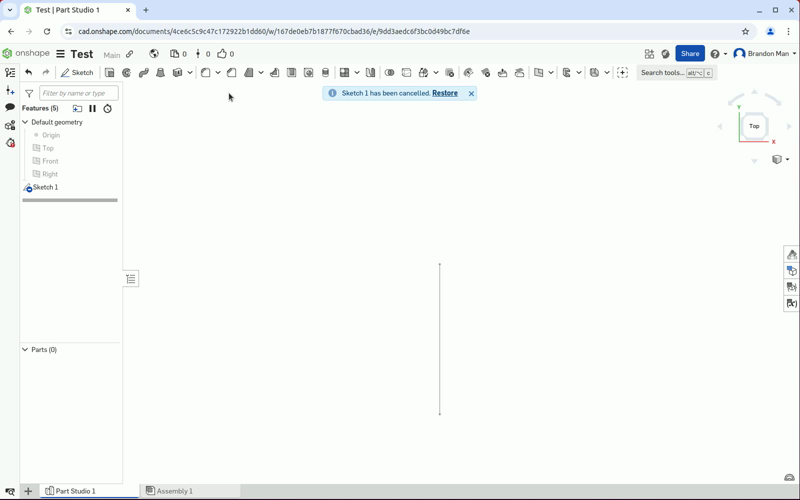
key(shift+s)
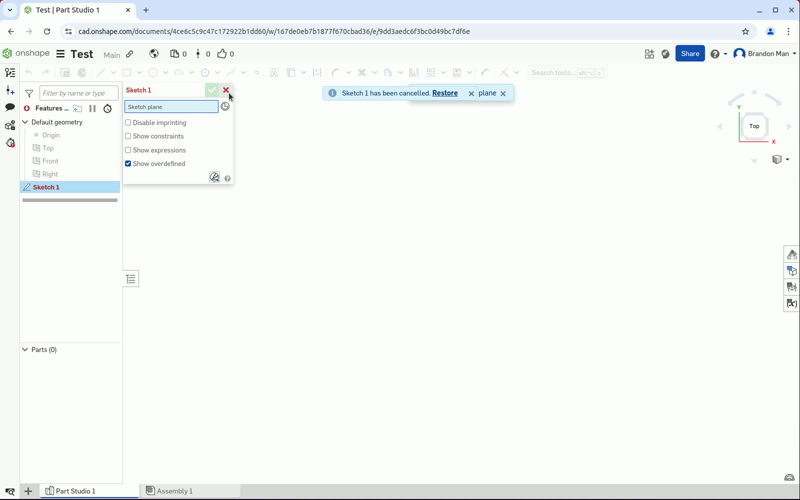
mouse_move(73, 150)
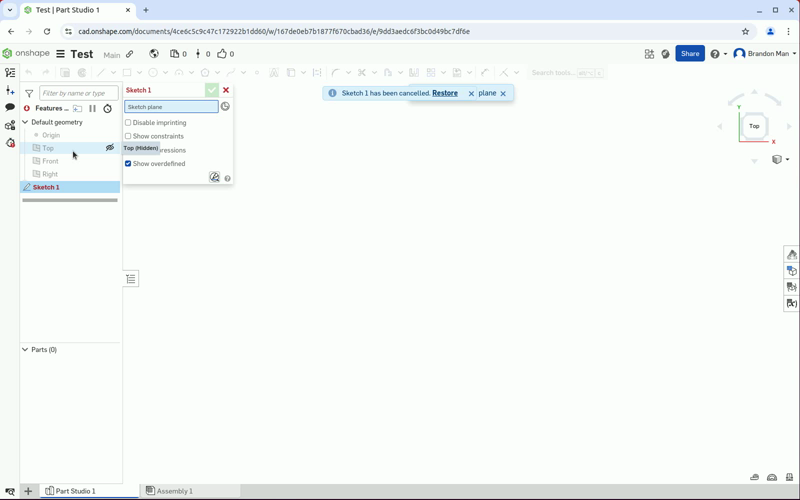
click(73, 150)
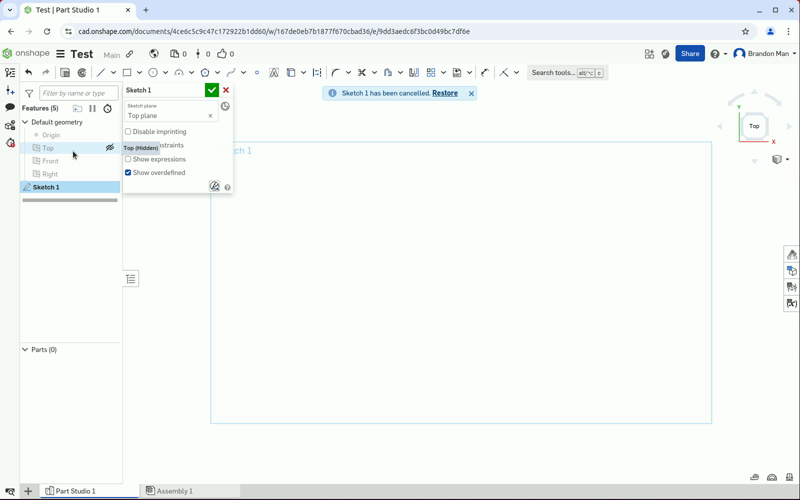
mouse_move(73, 352)
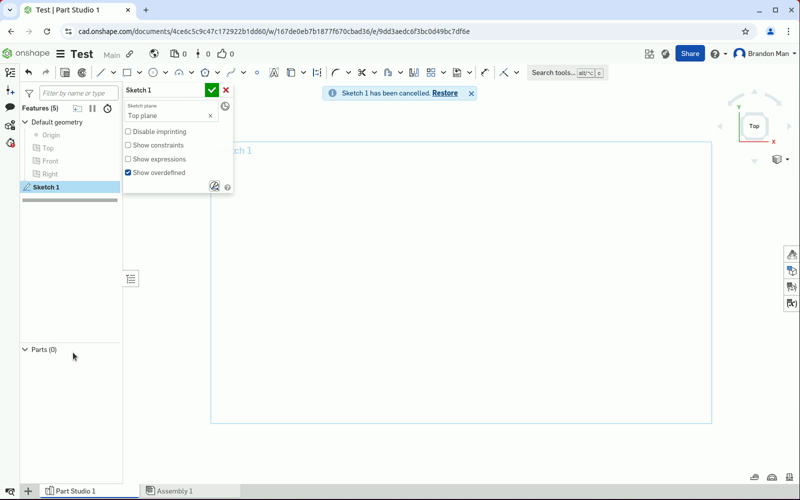
key(y)
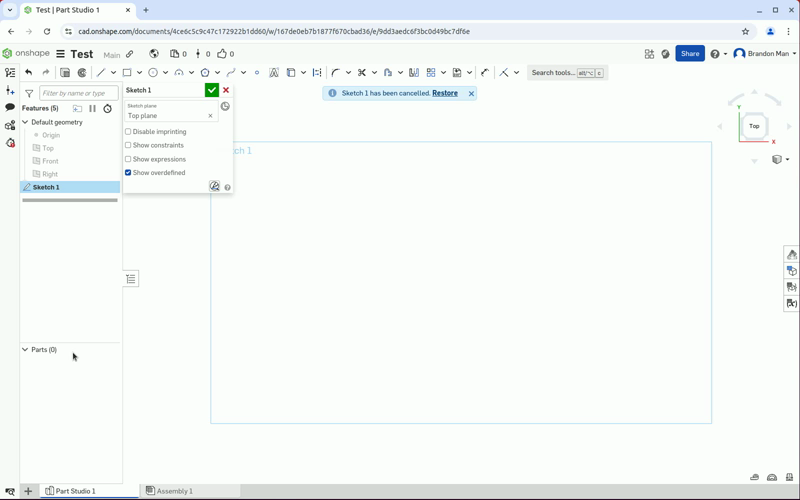
key(l)
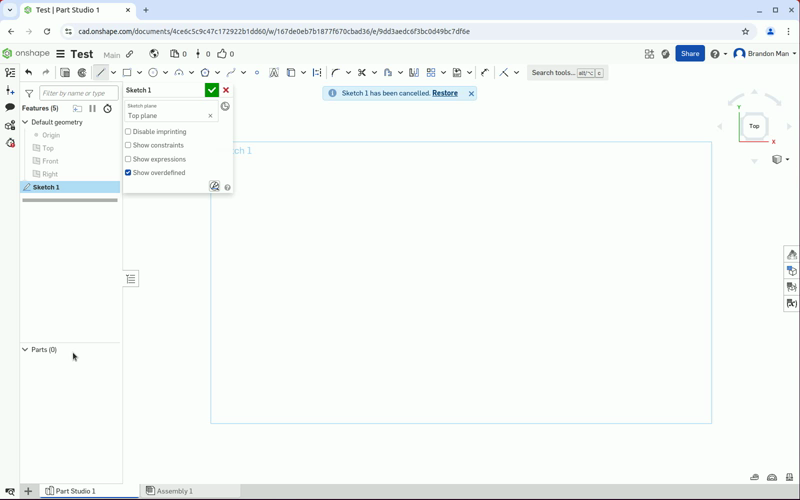
key_down(shift)
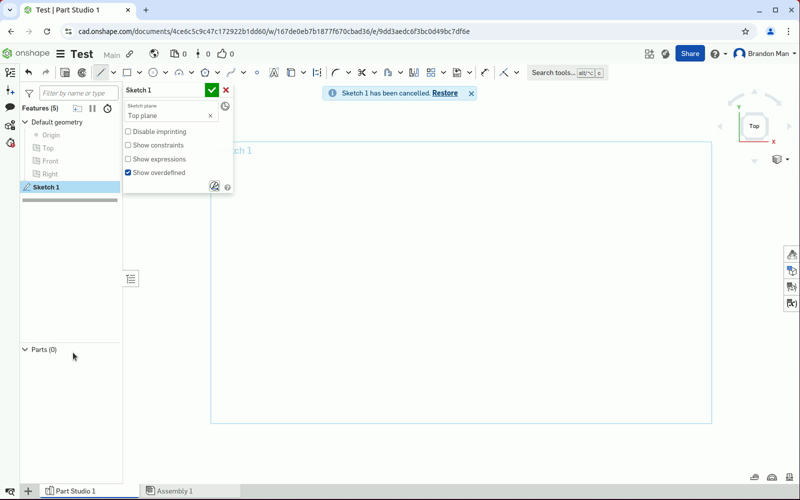
mouse_move(349, 225)
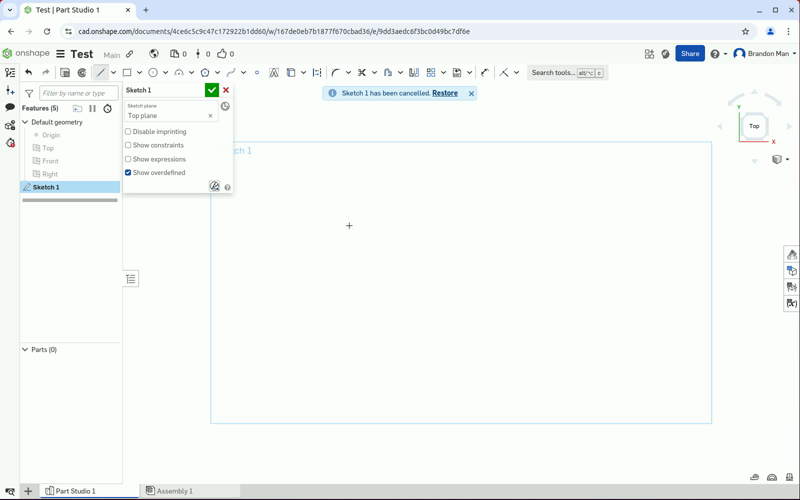
click(349, 225)
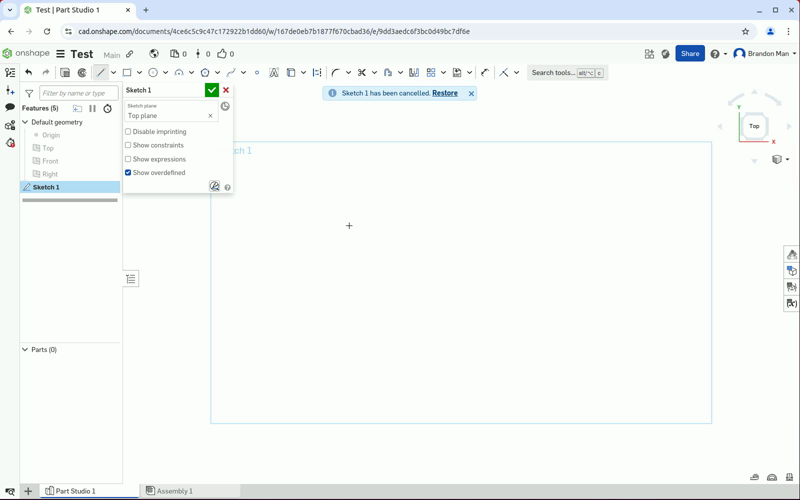
key_up(shift)
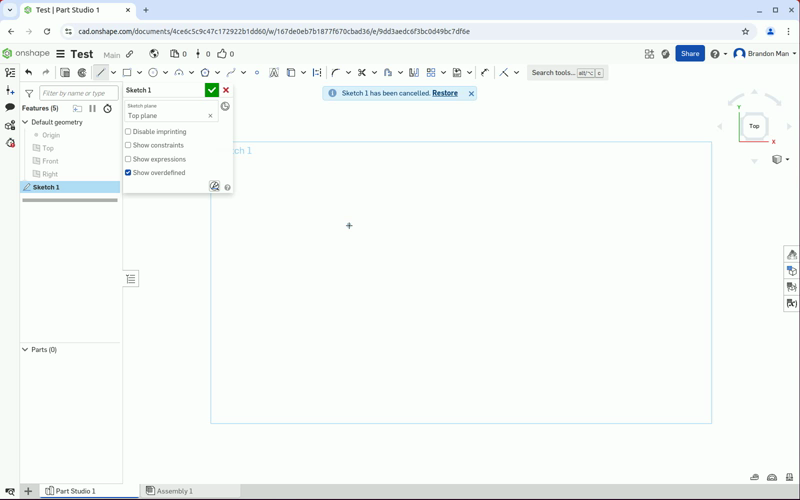
key_down(shift)
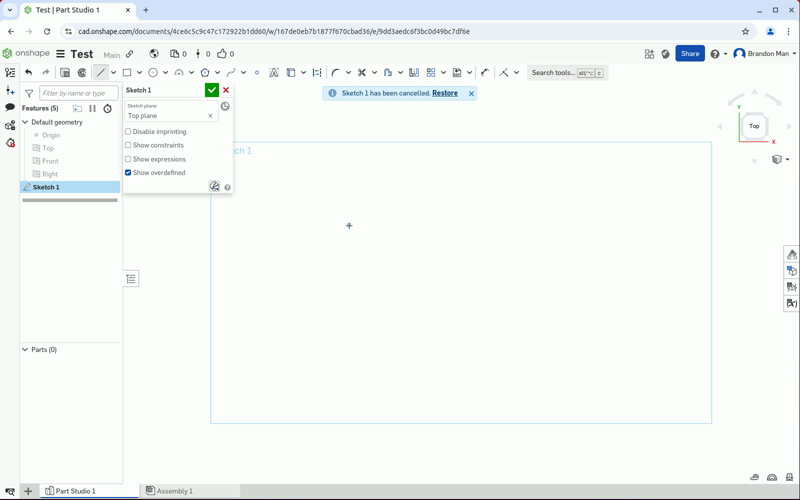
mouse_move(569, 225)
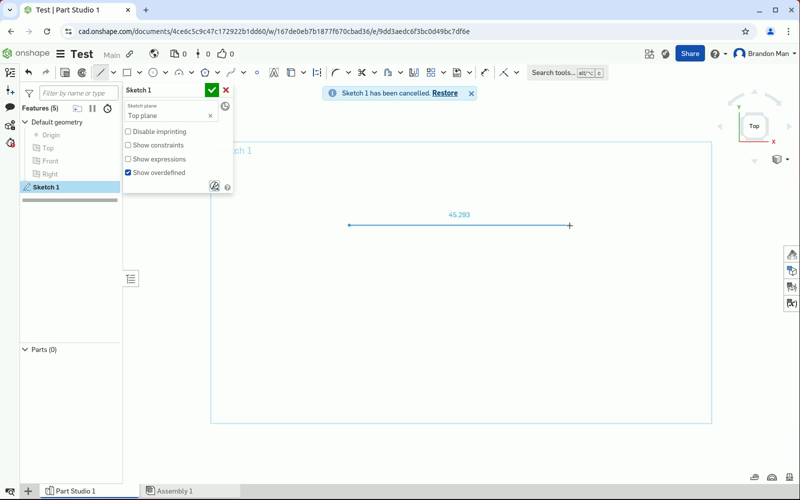
click(569, 225)
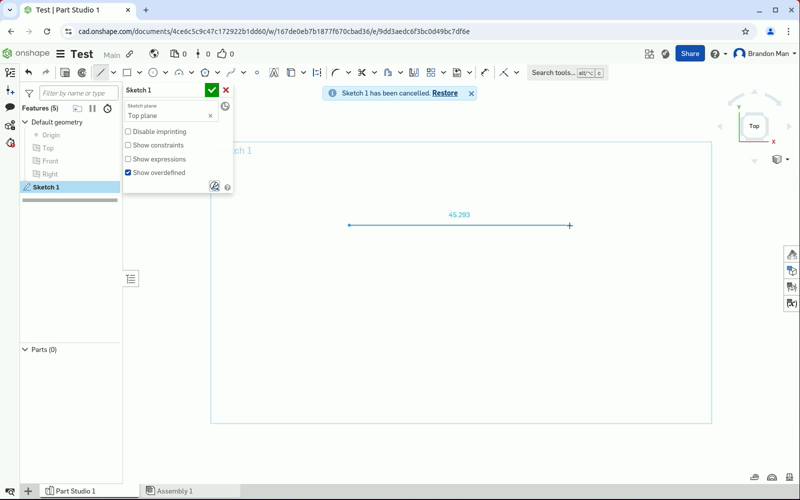
key_up(shift)
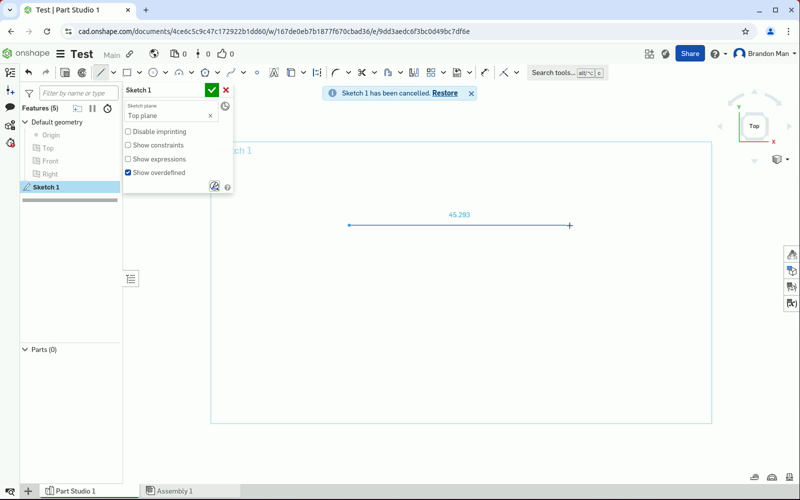
key_down(shift)
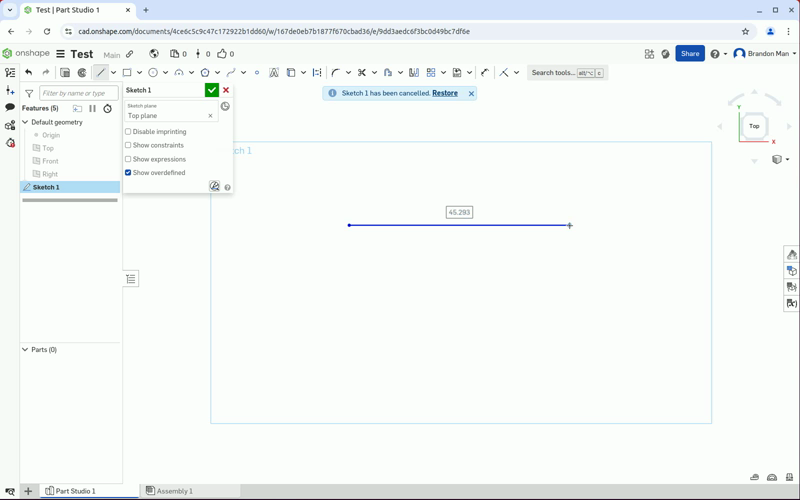
mouse_move(589, 225)
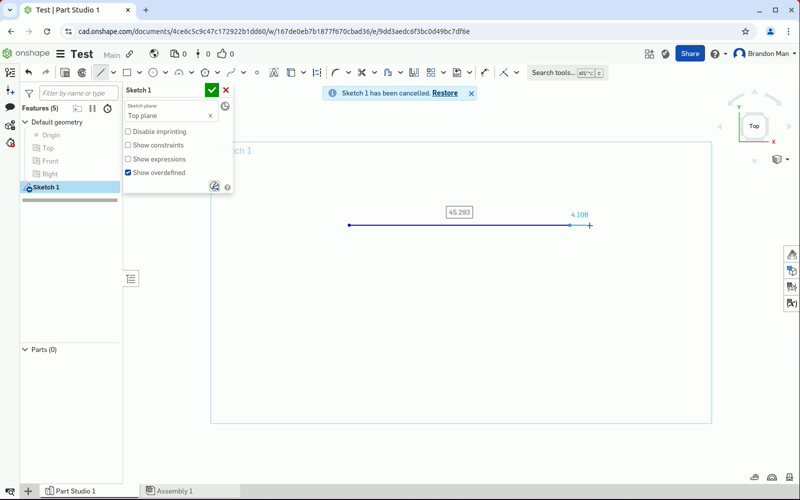
mouse_move(572, 209)
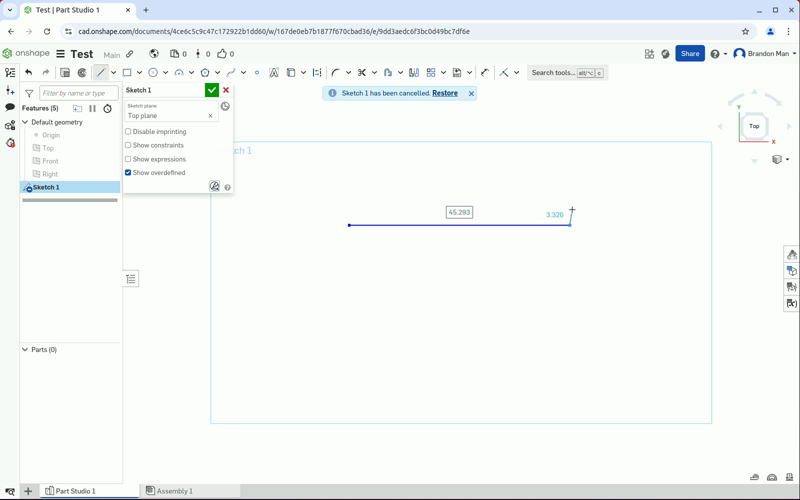
click(572, 209)
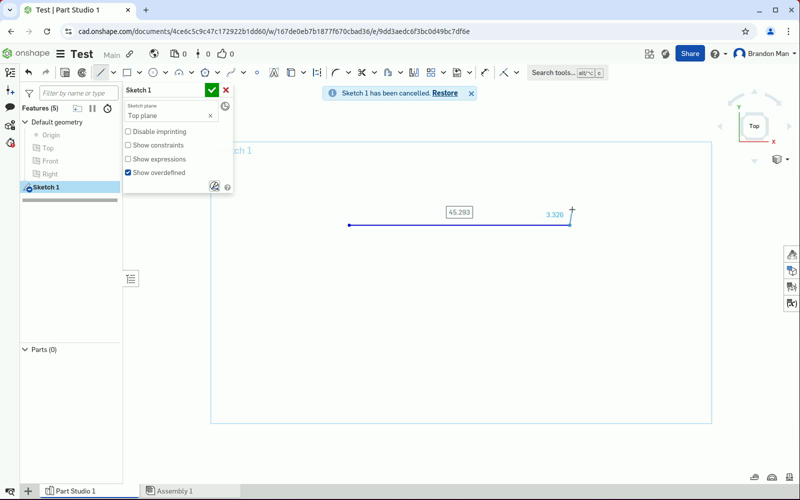
key_up(shift)
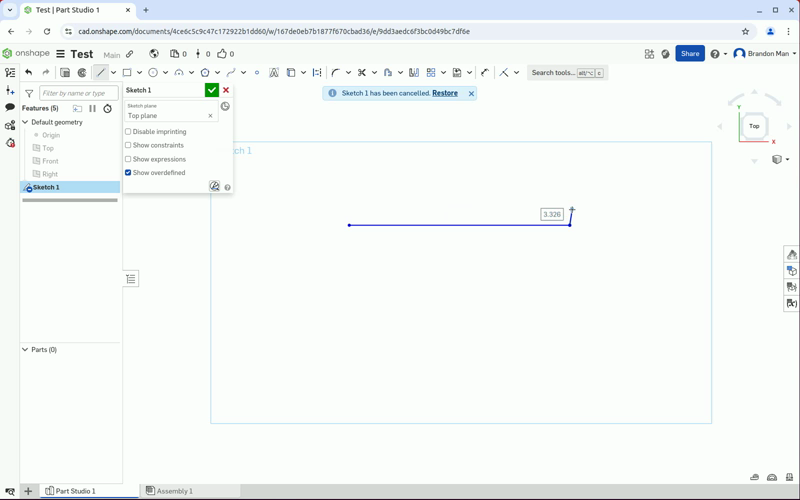
key_down(shift)
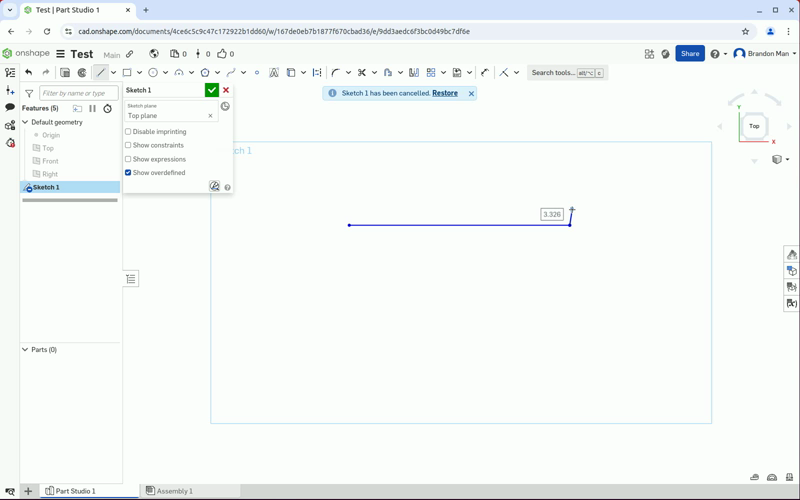
mouse_move(349, 209)
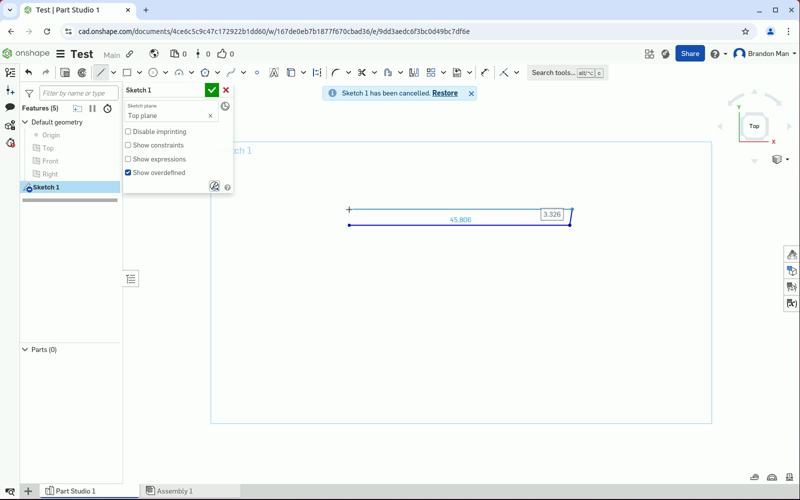
click(349, 209)
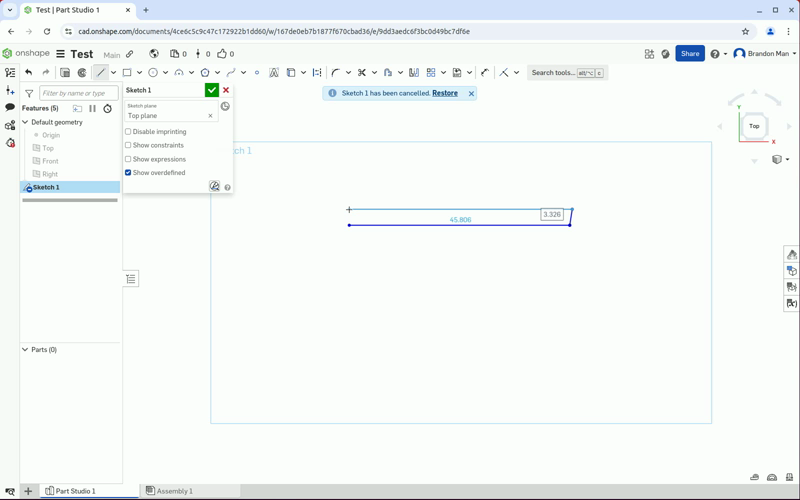
key_up(shift)
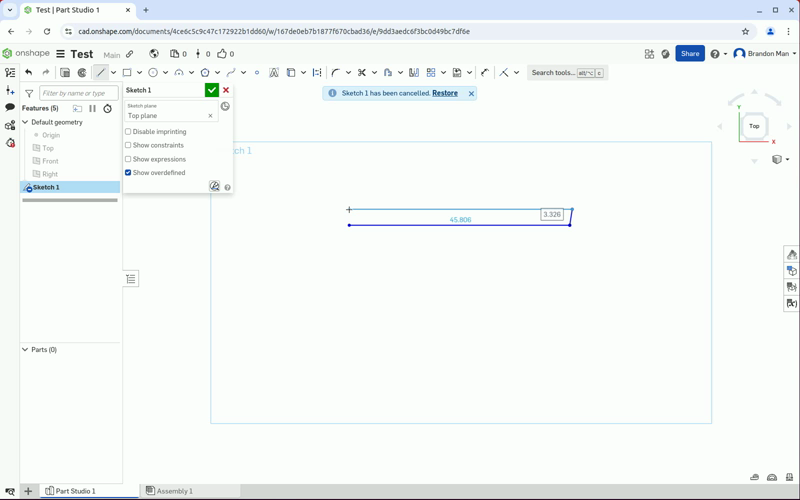
mouse_move(379, 209)
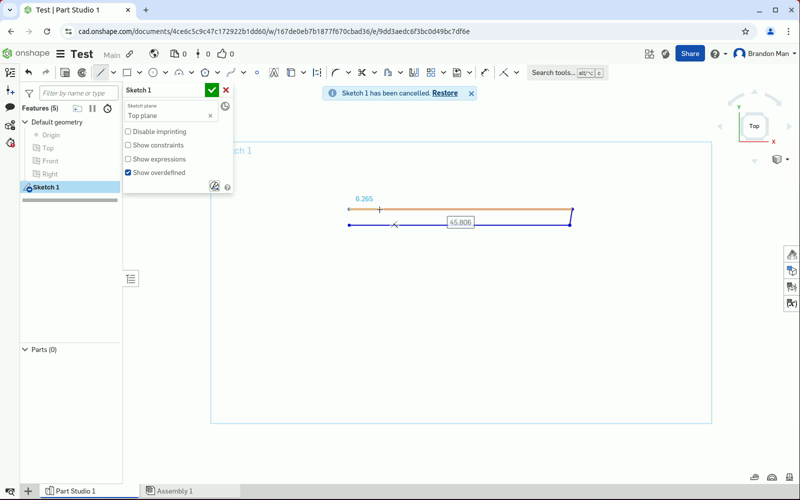
key_down(shift)
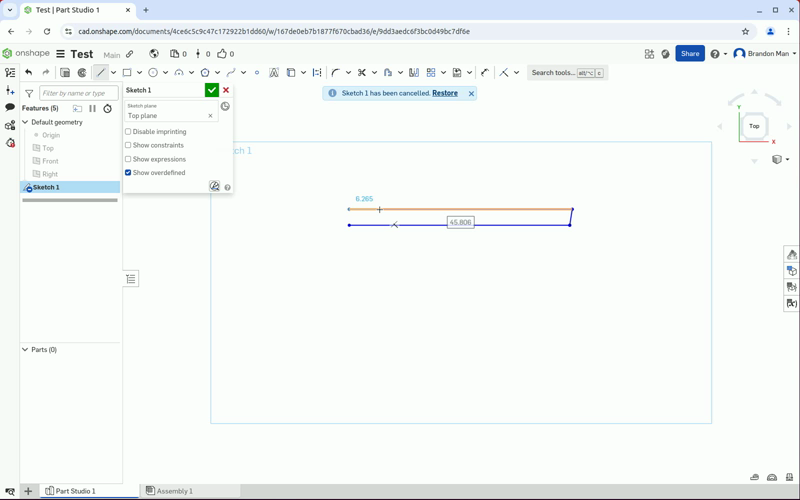
mouse_move(349, 225)
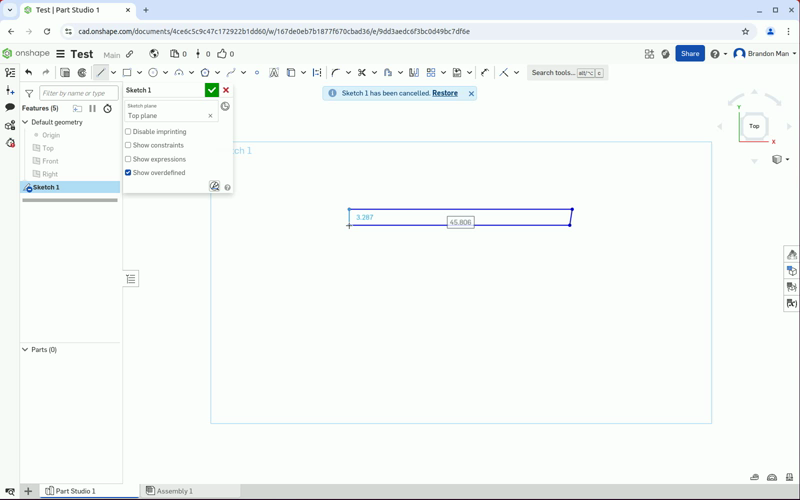
key_up(shift)
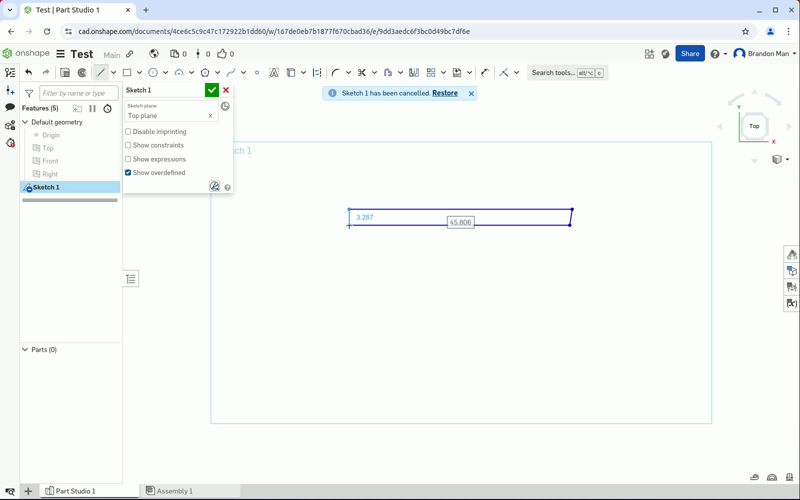
click(349, 225)
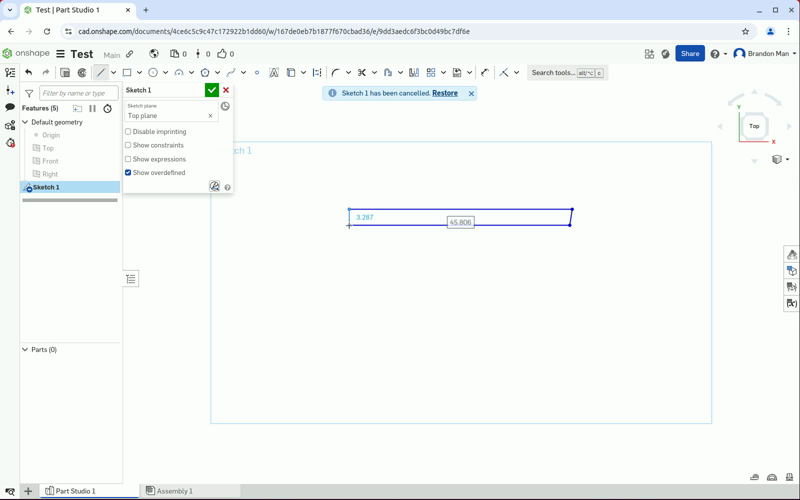
key(esc)
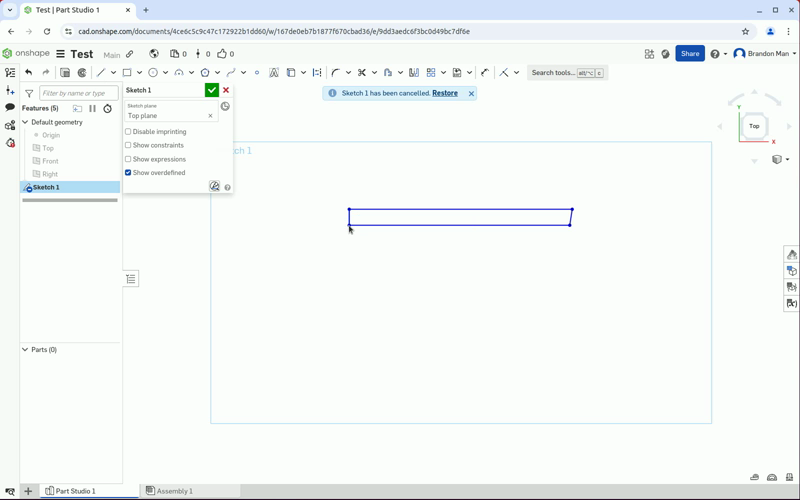
mouse_move(535, 213)
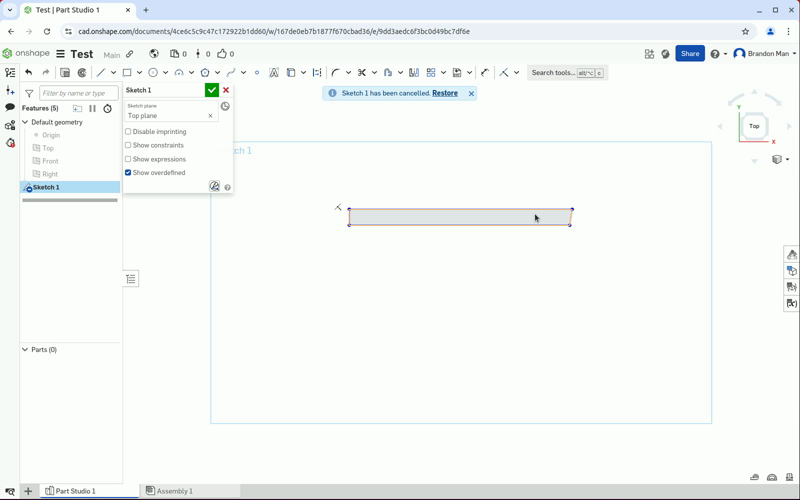
click(535, 213)
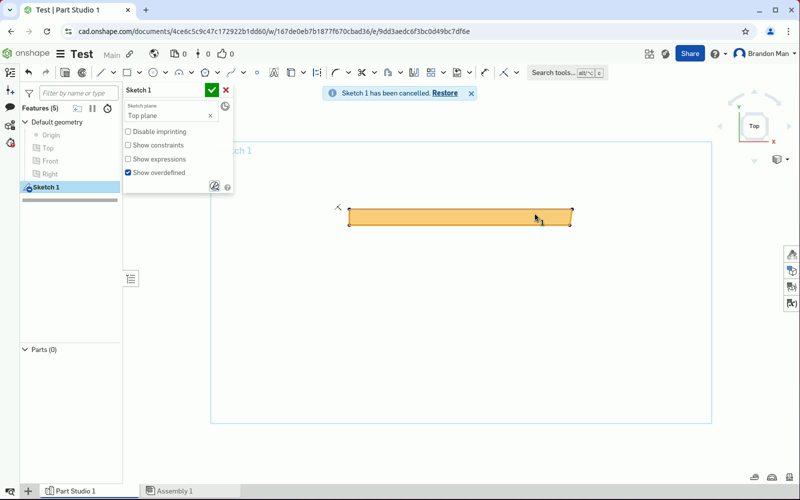
mouse_move(73, 352)
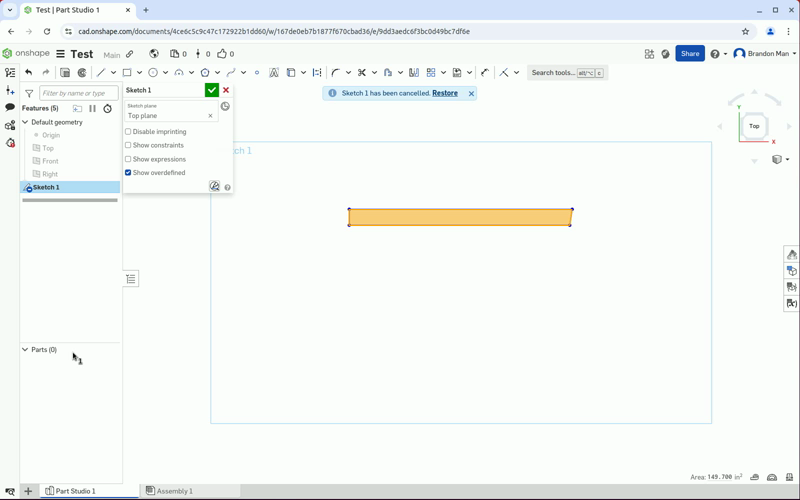
key(shift+y)
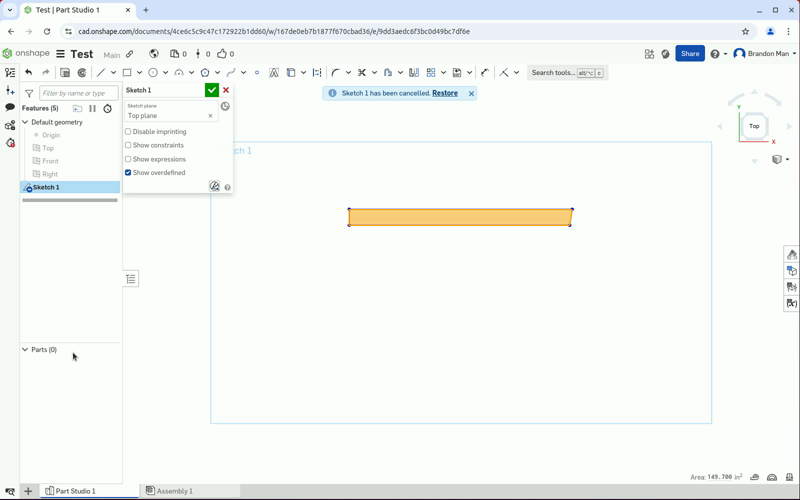
key(shift+e)
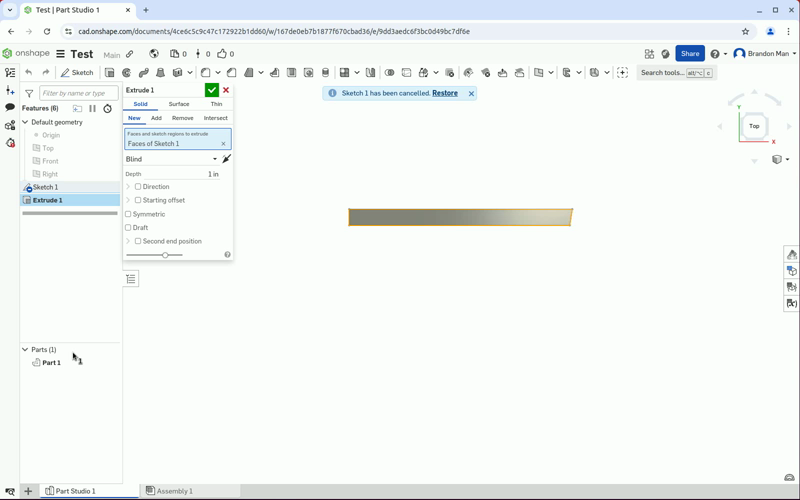
mouse_move(143, 106)
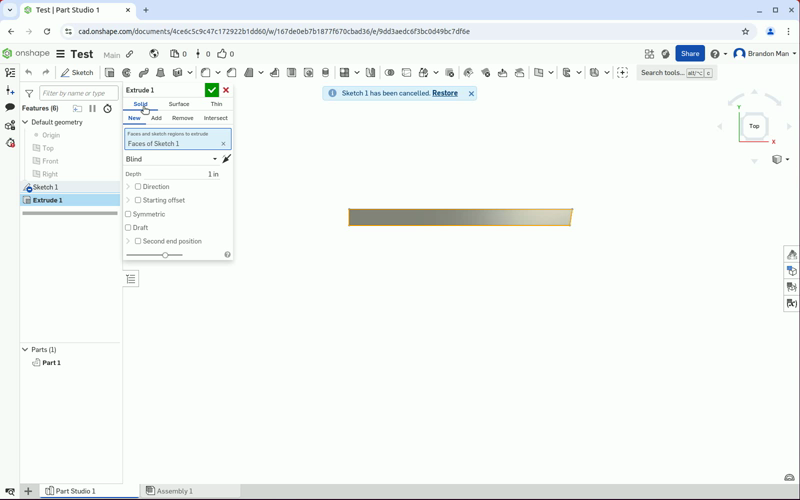
click(143, 106)
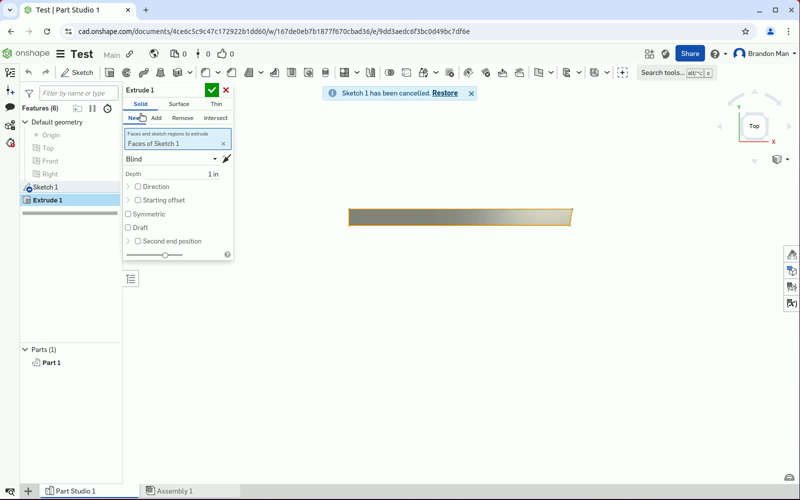
mouse_move(137, 120)
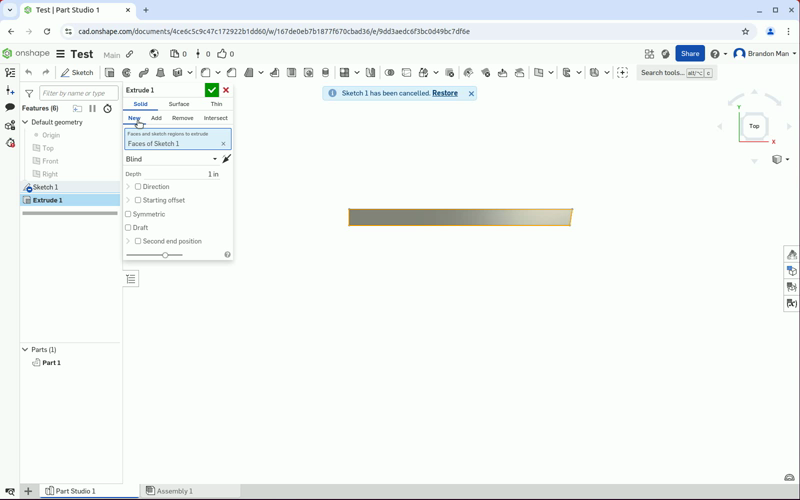
click(137, 120)
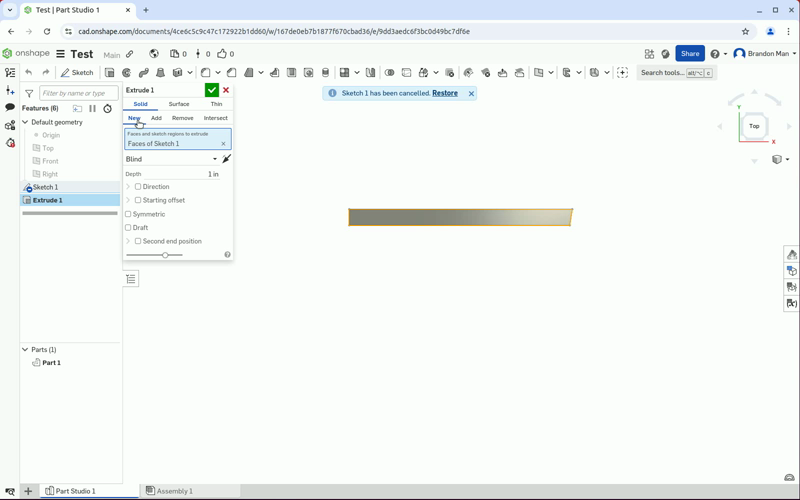
key(tab, 4)
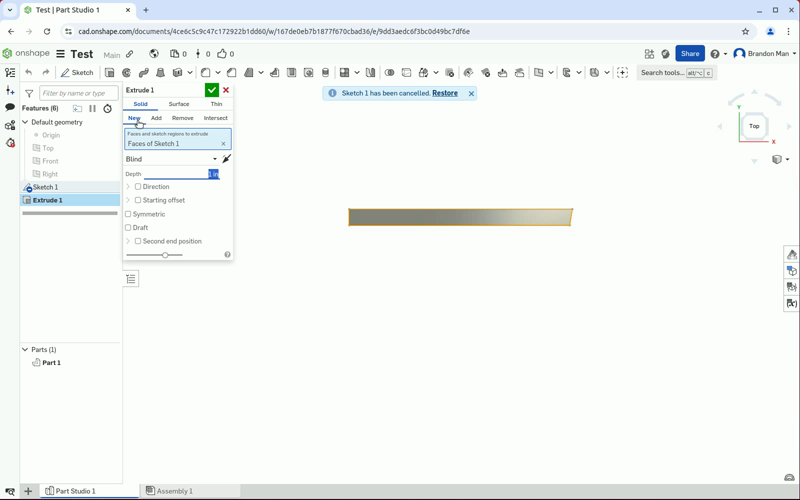
text(6.74)
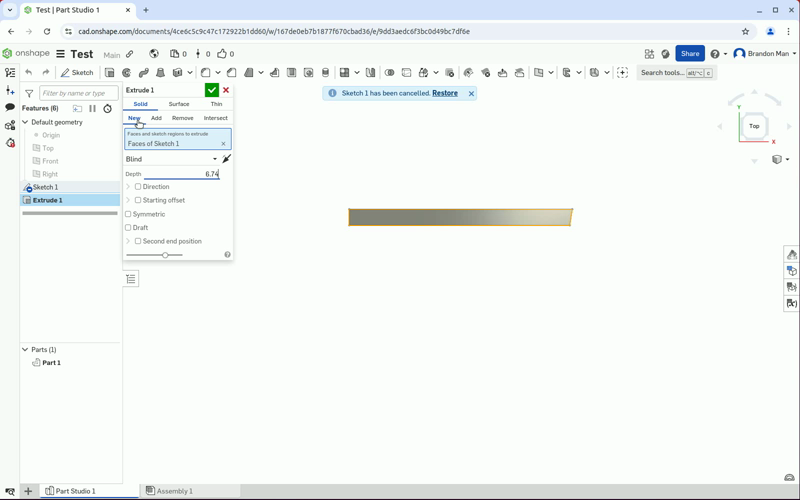
key(enter)
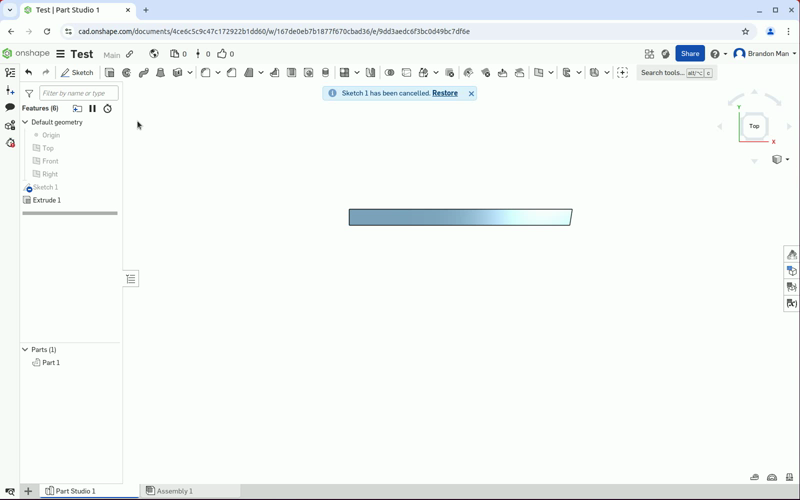
key(shift+h)
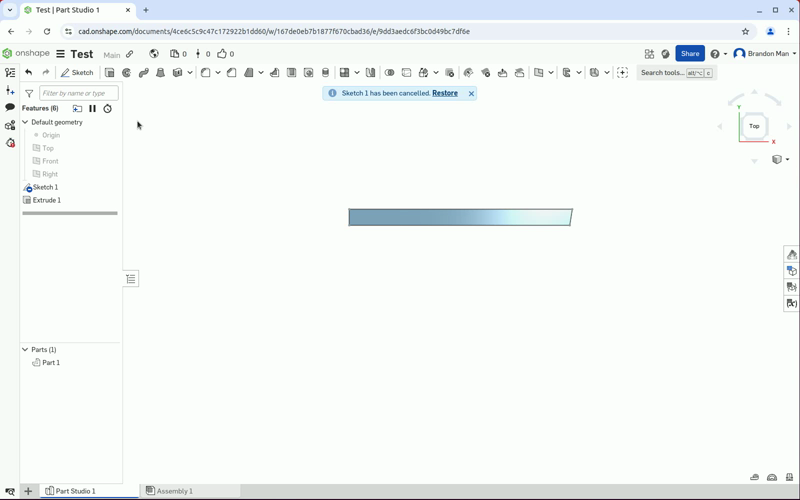
key(shift+h)
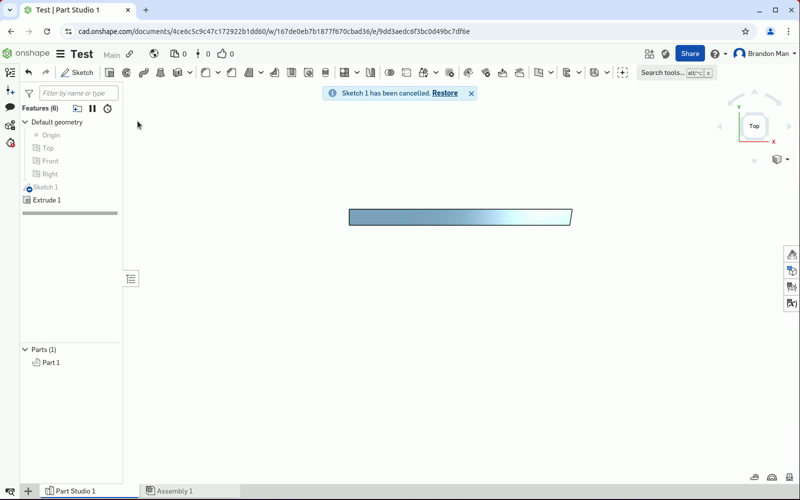
mouse_move(73, 189)
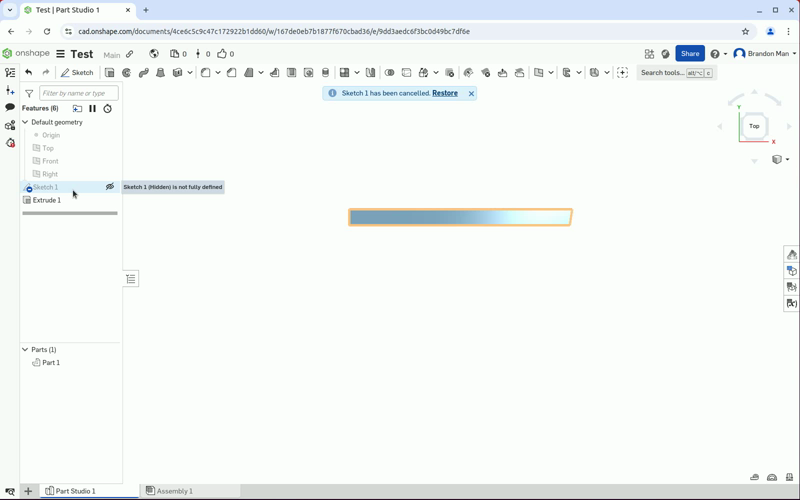
click(73, 189)
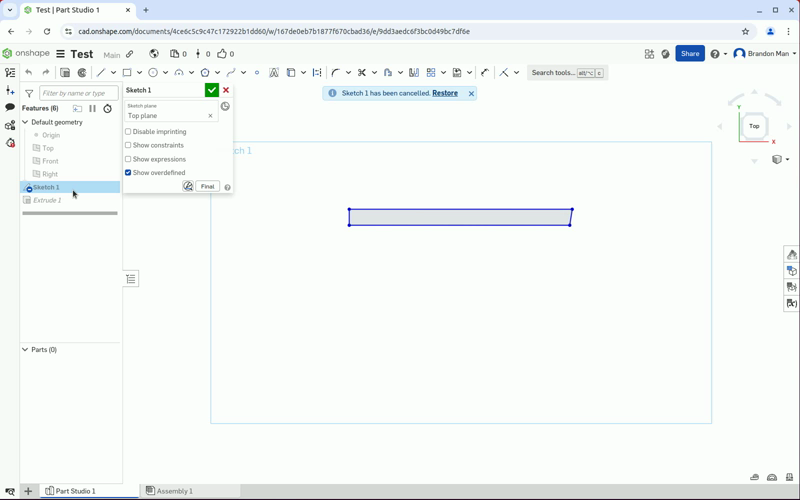
mouse_move(229, 92)
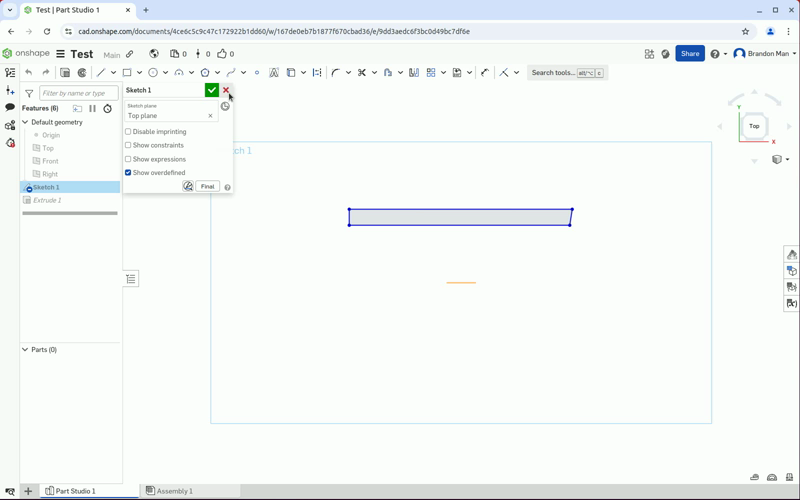
click(229, 92)
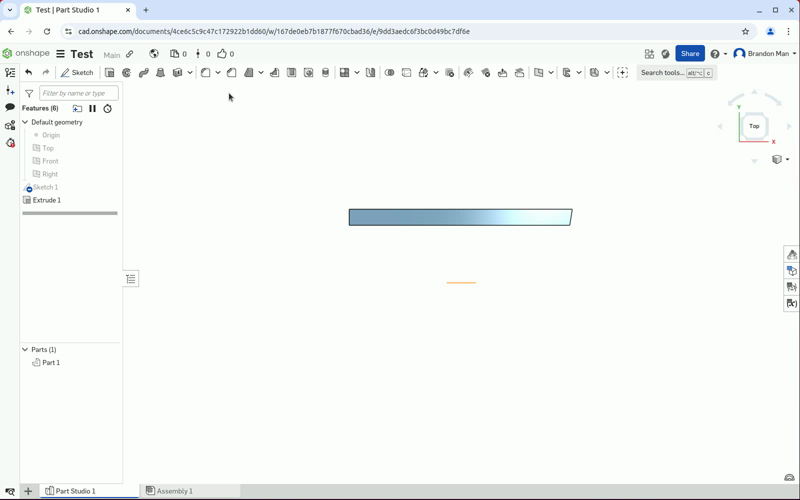
mouse_move(541, 75)
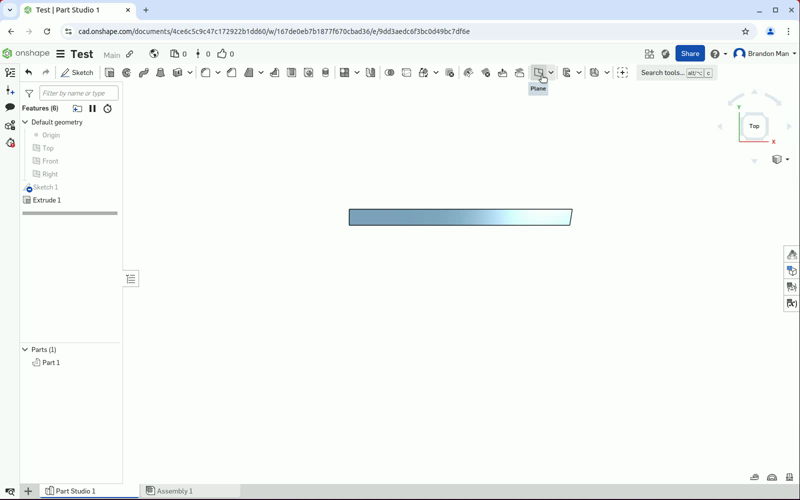
click(541, 75)
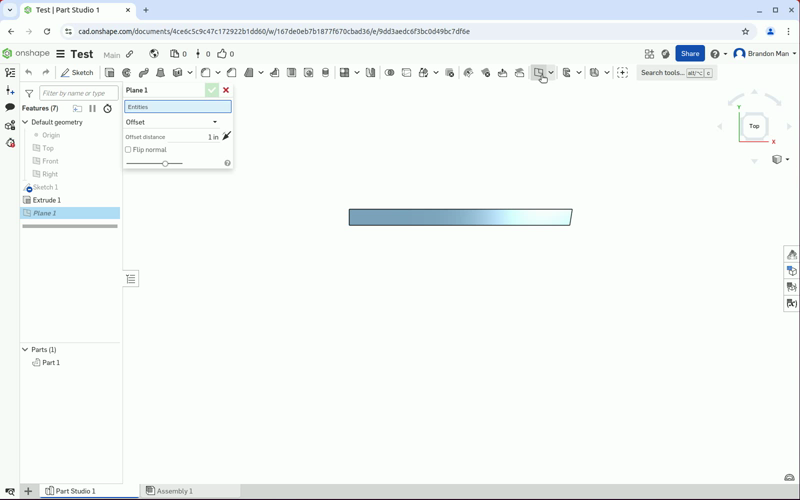
mouse_move(73, 150)
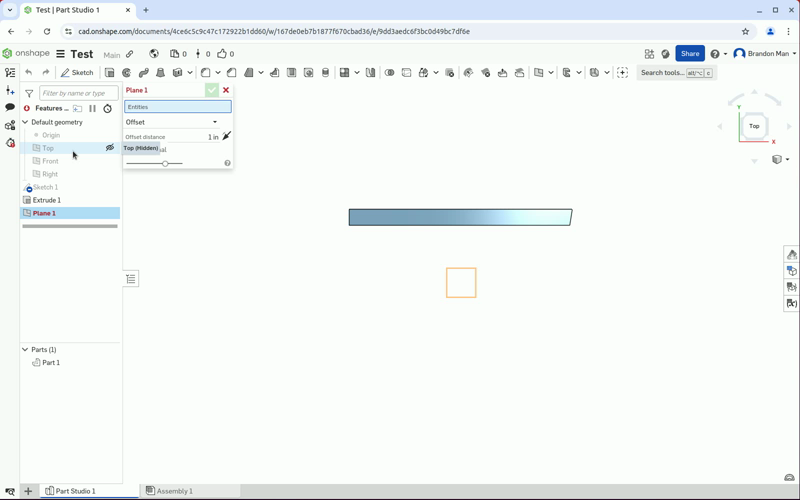
click(73, 150)
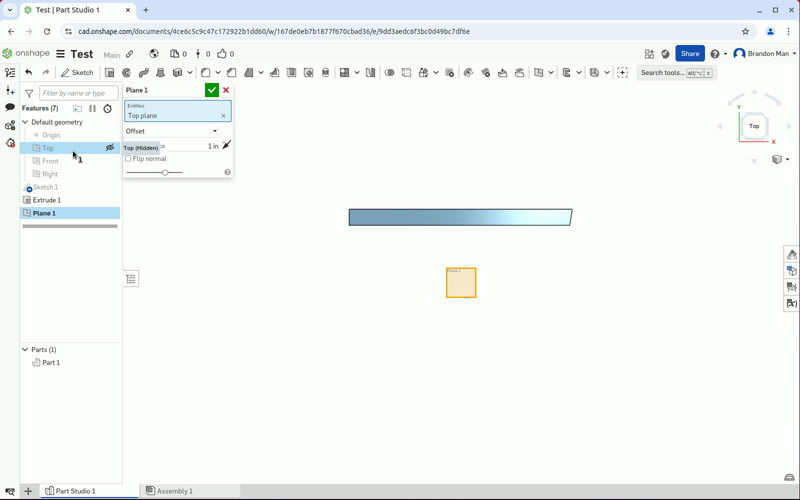
key(tab, 2)
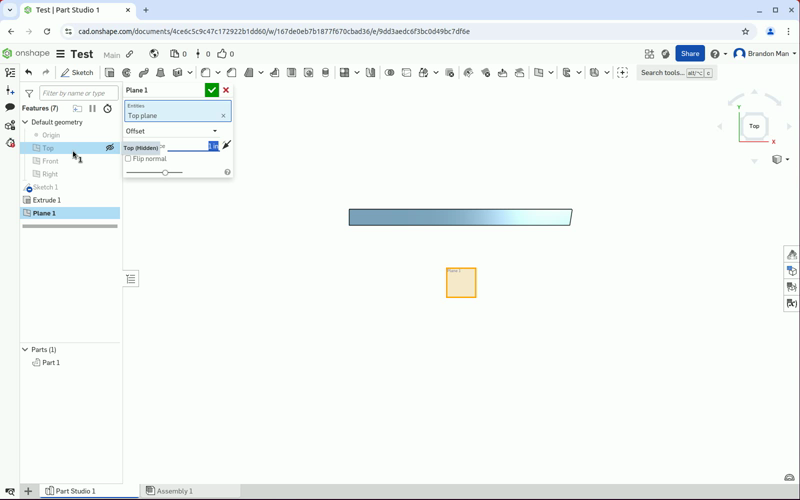
text(6.748)
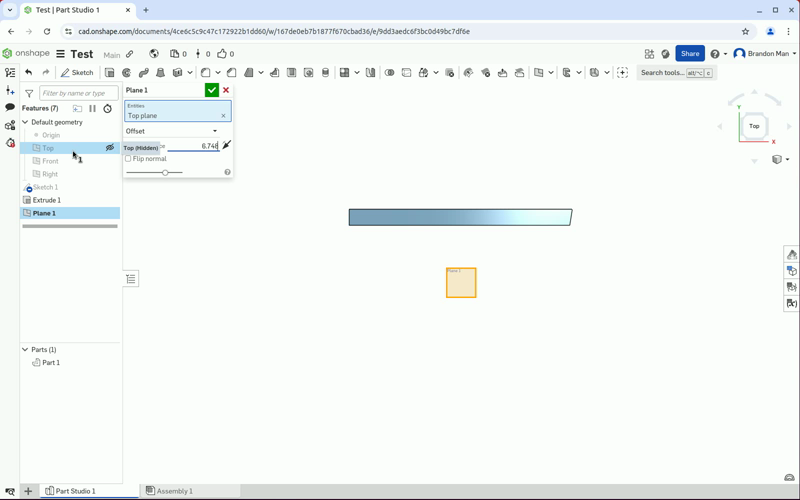
key(enter, 2)
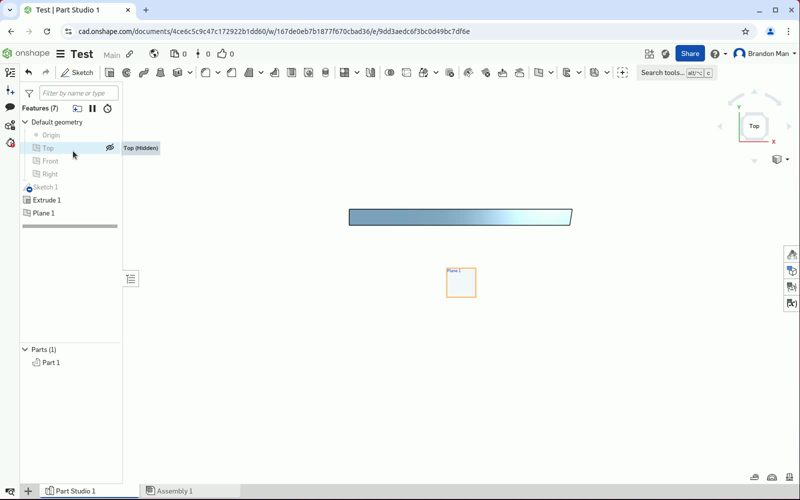
key(shift+s)
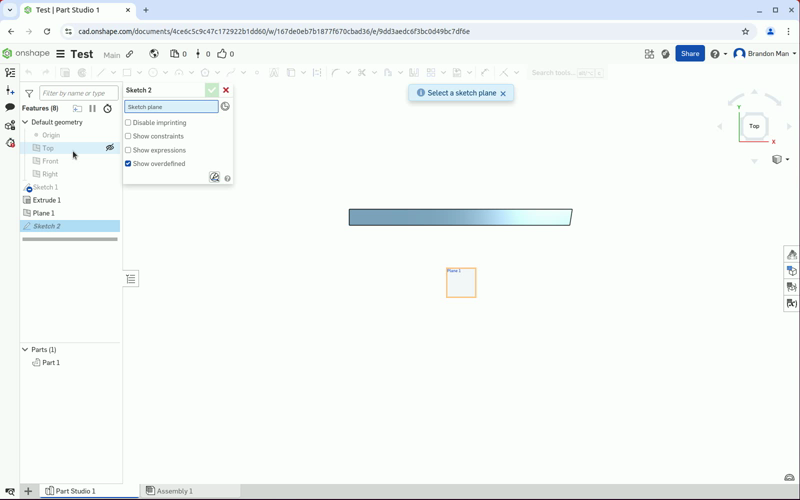
mouse_move(73, 215)
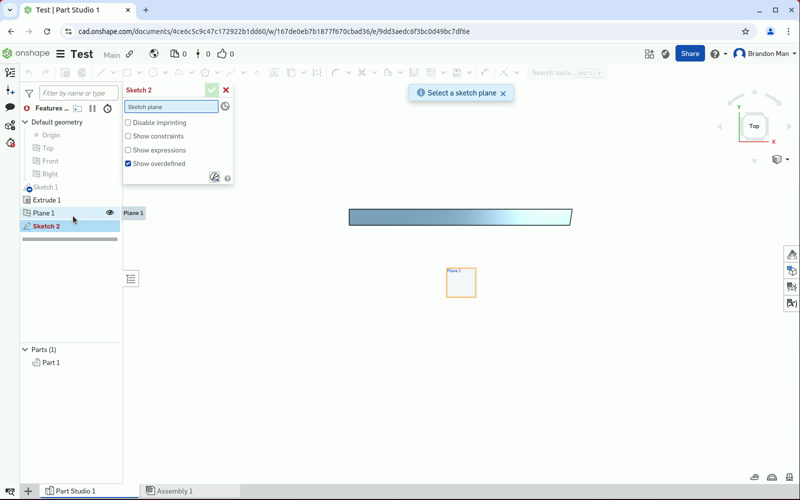
click(73, 215)
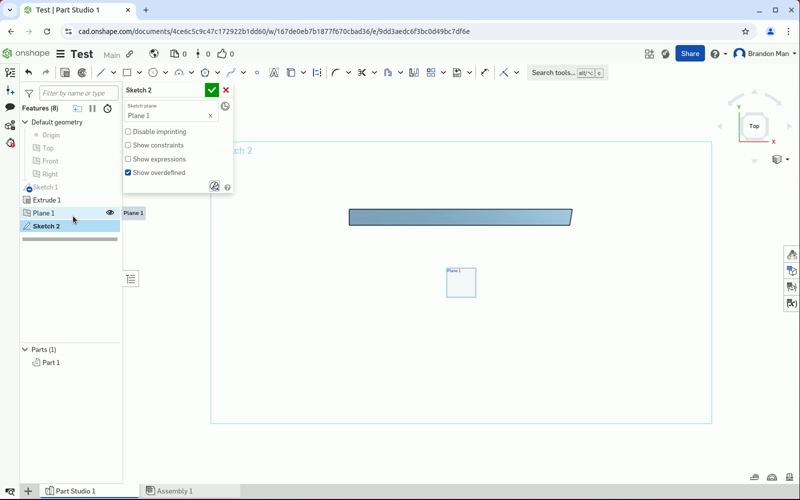
mouse_move(73, 352)
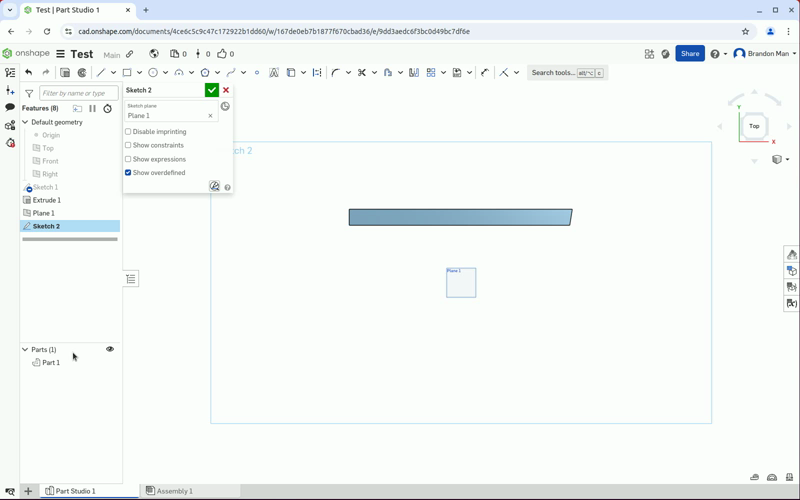
key(y)
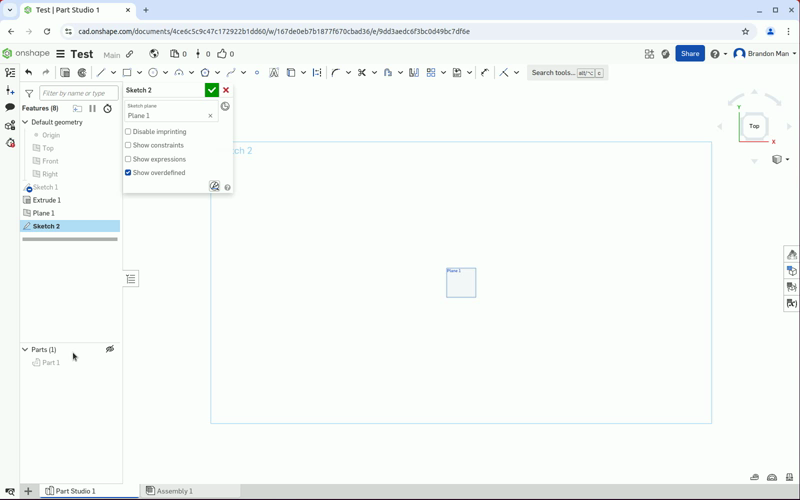
key(c)
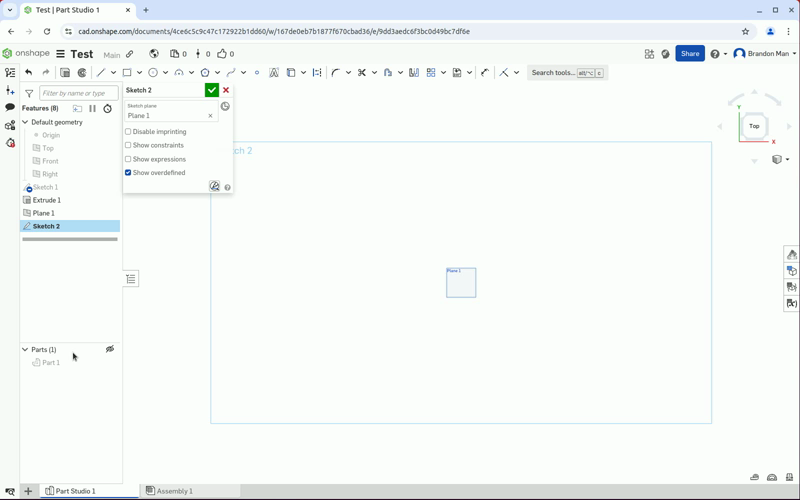
key_down(shift)
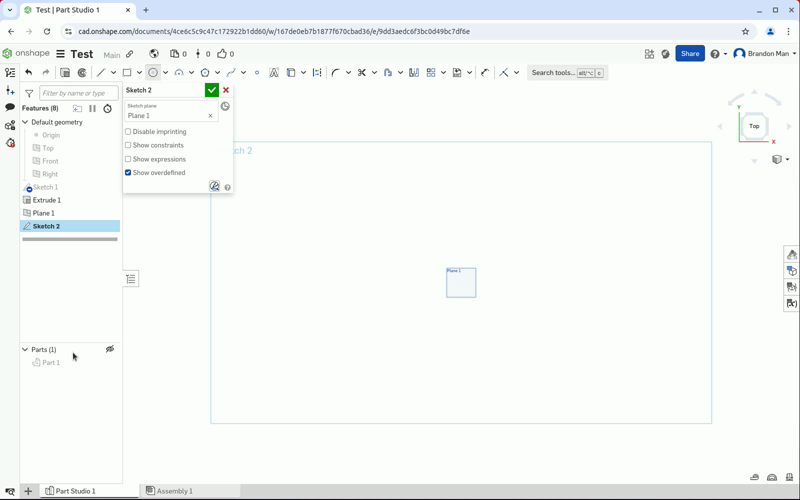
mouse_move(365, 217)
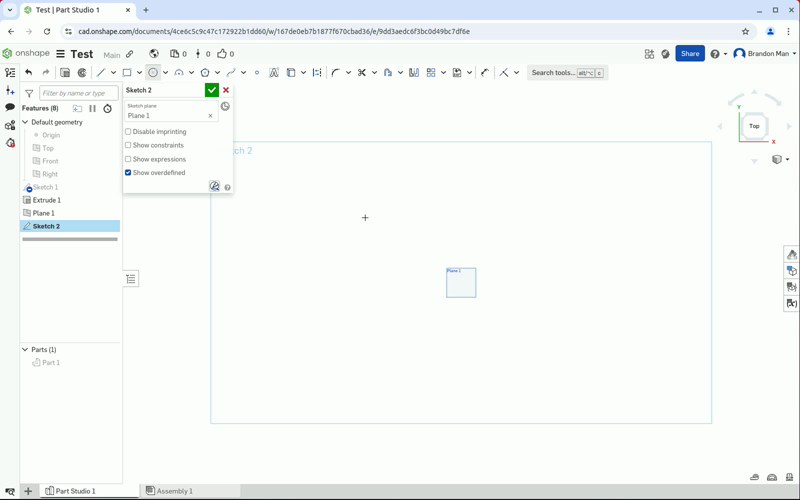
click(365, 217)
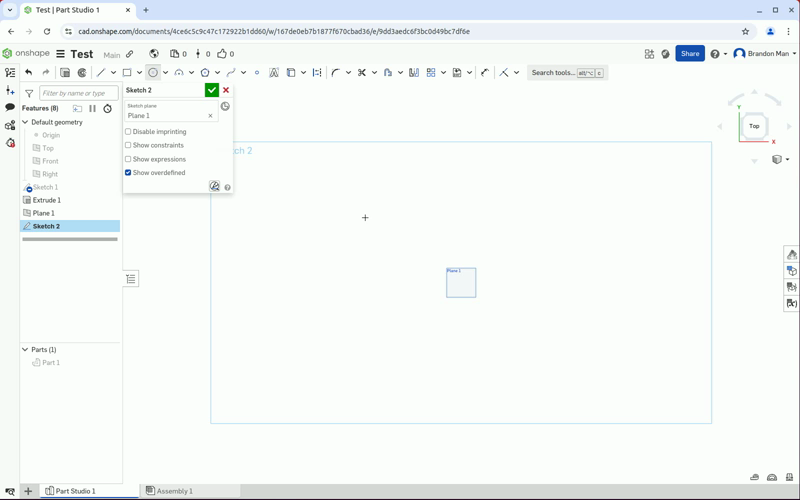
key_up(shift)
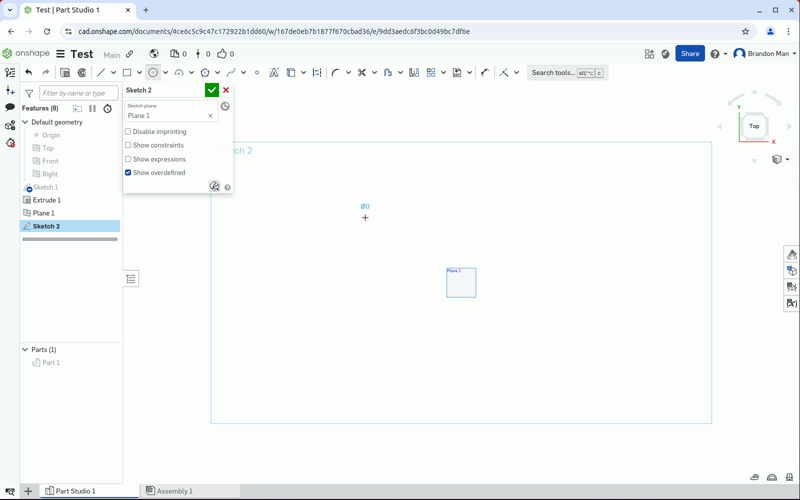
mouse_move(369, 217)
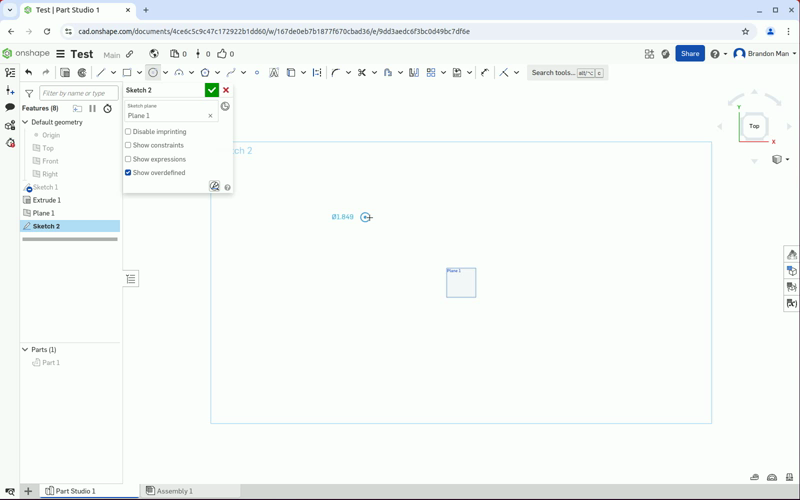
click(369, 217)
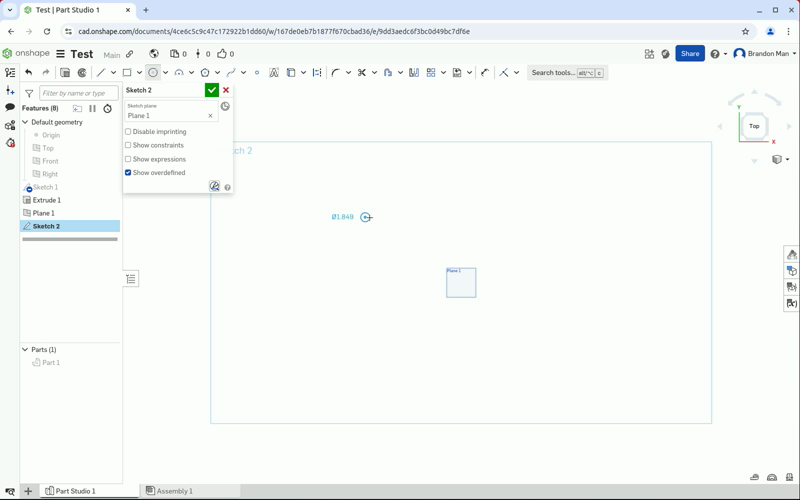
key(esc)
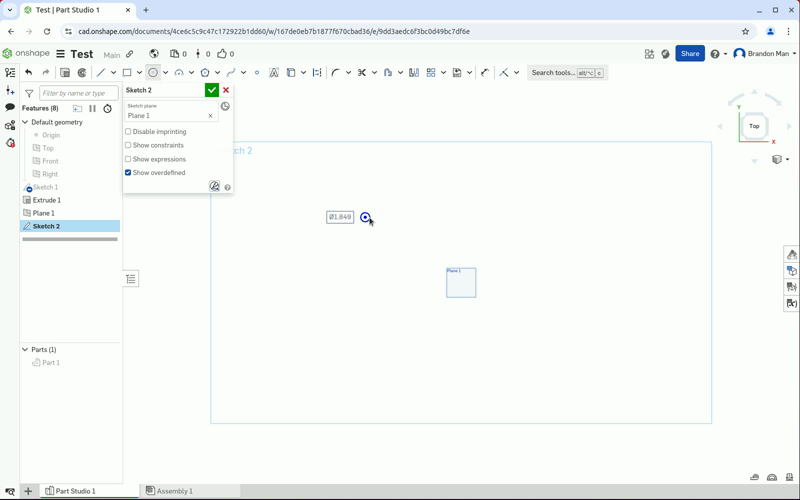
mouse_move(362, 214)
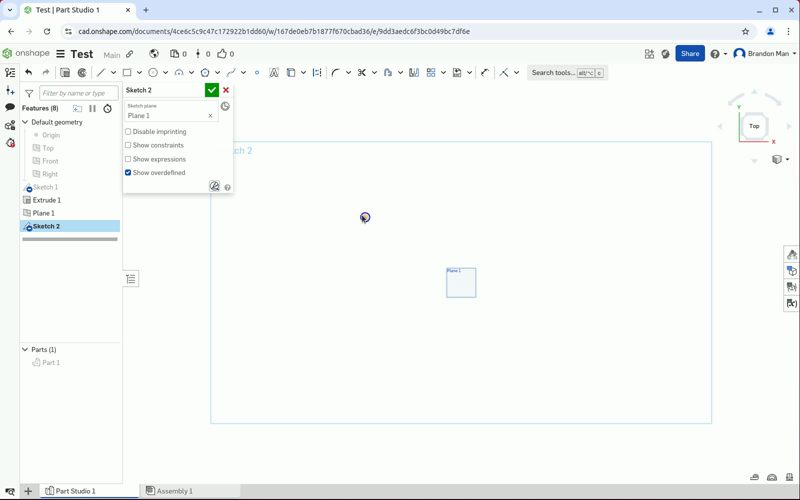
scroll(6)
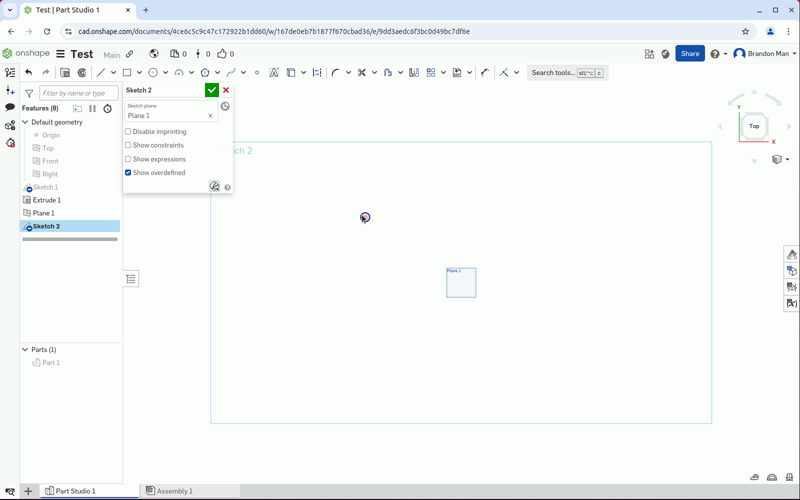
scroll(6)
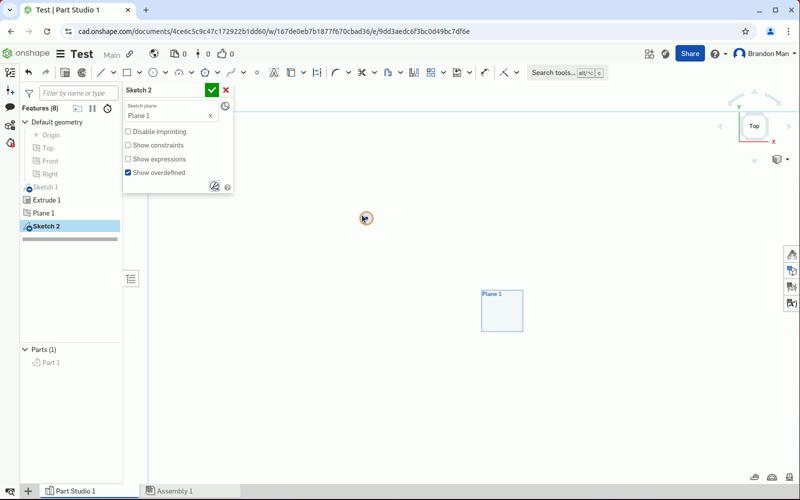
scroll(6)
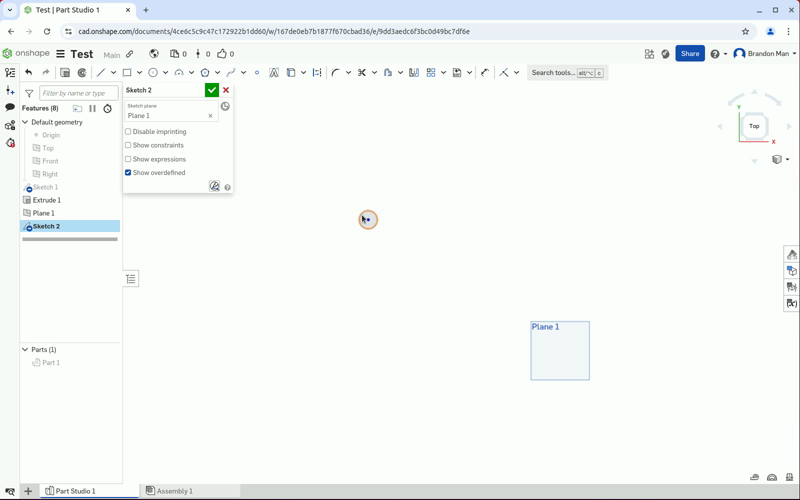
scroll(6)
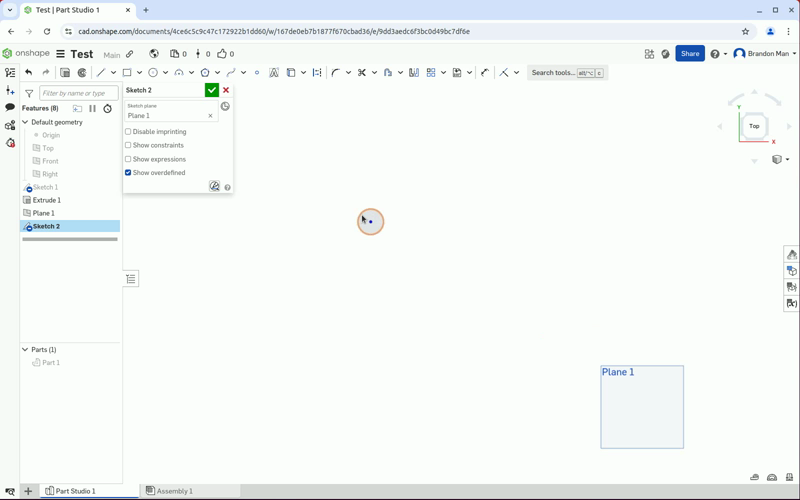
scroll(6)
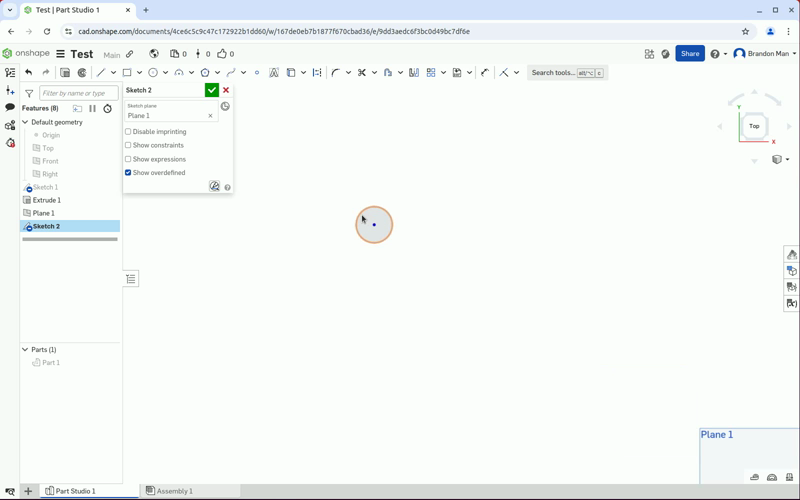
scroll(6)
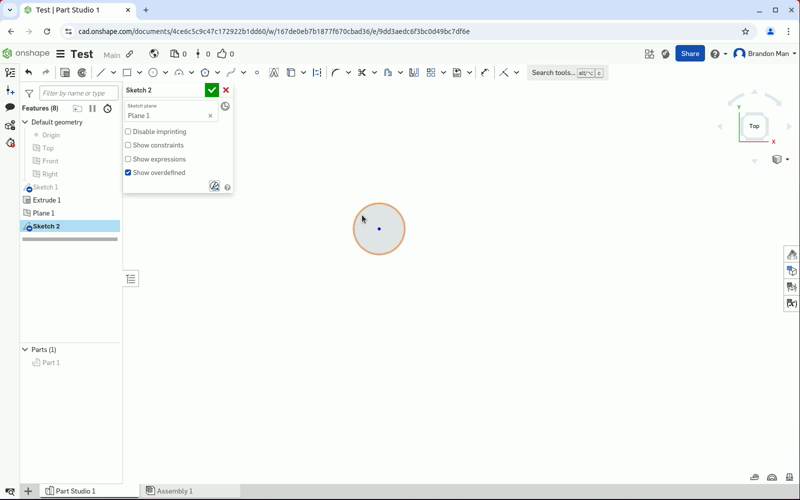
scroll(6)
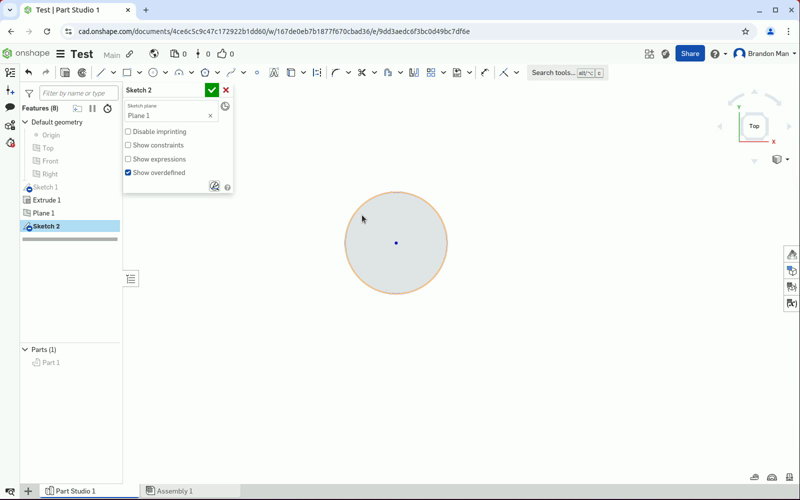
click(362, 214)
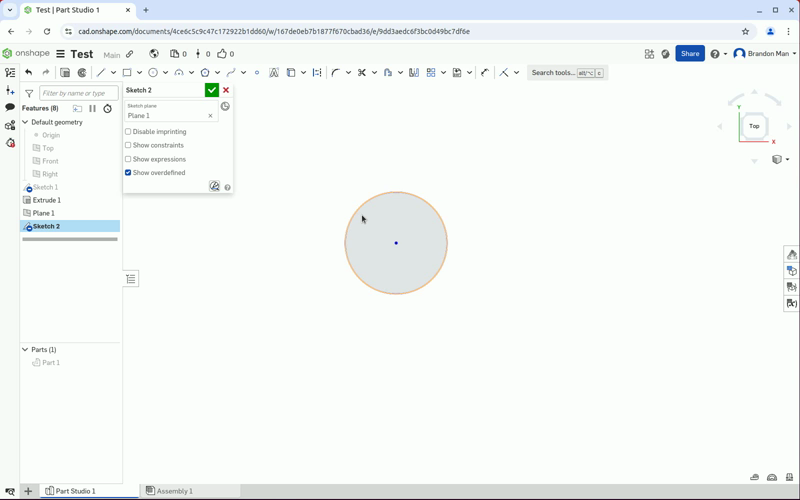
scroll(-6)
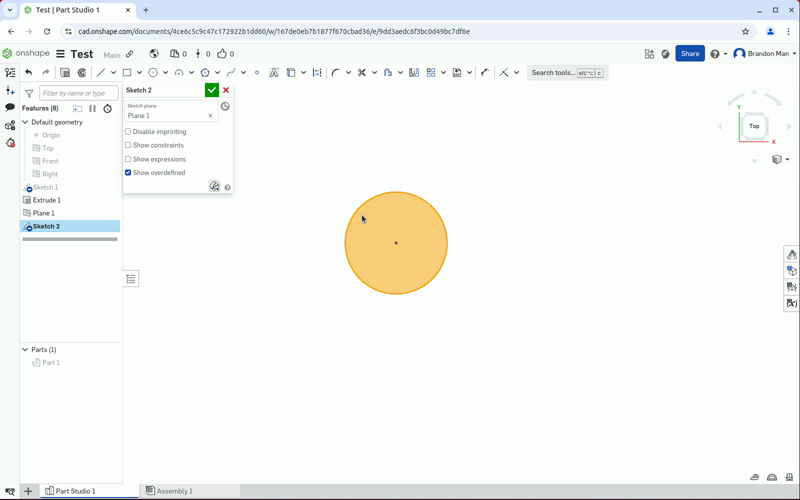
scroll(-6)
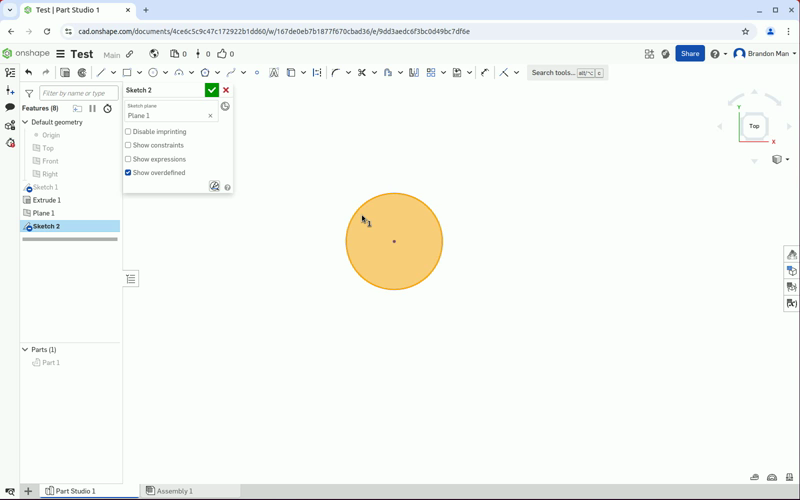
scroll(-6)
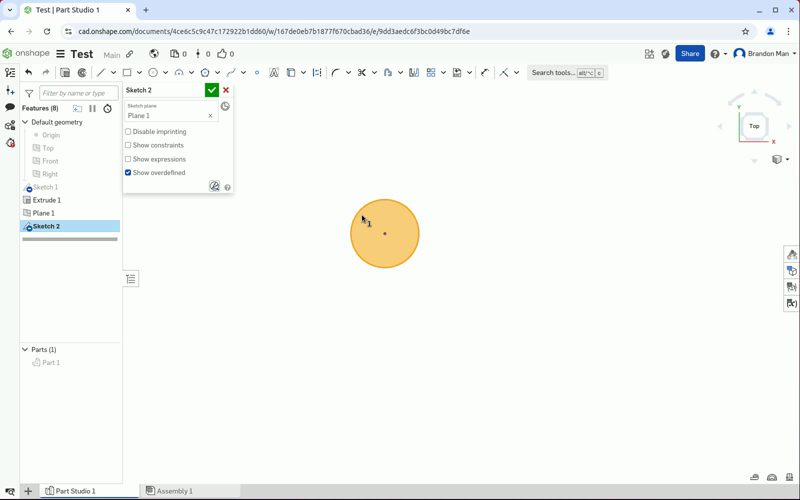
scroll(-6)
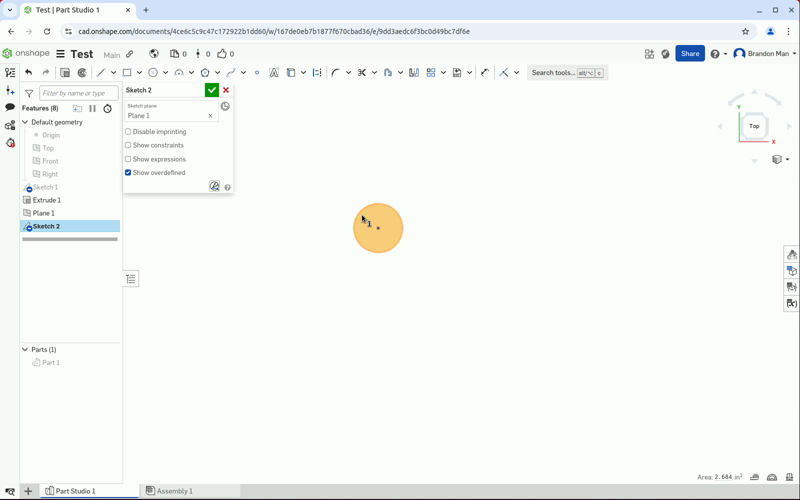
scroll(-6)
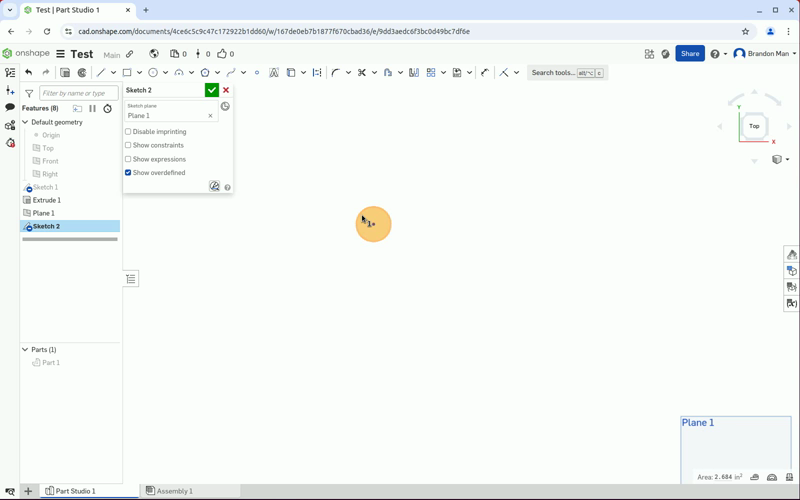
scroll(-6)
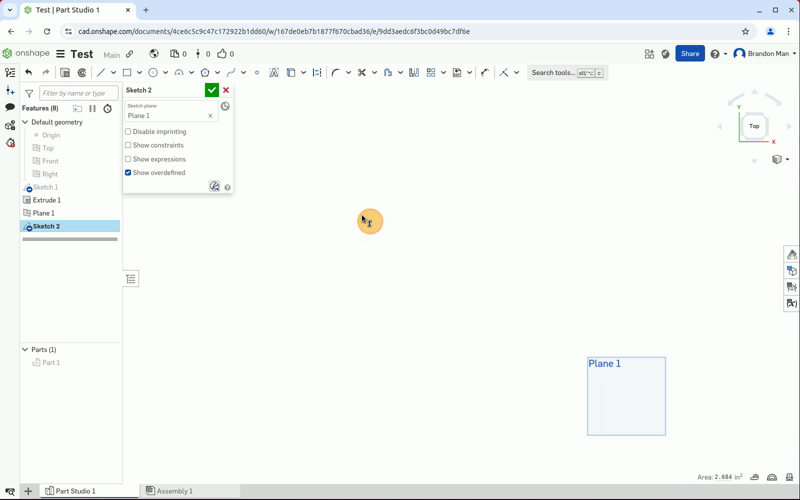
scroll(-6)
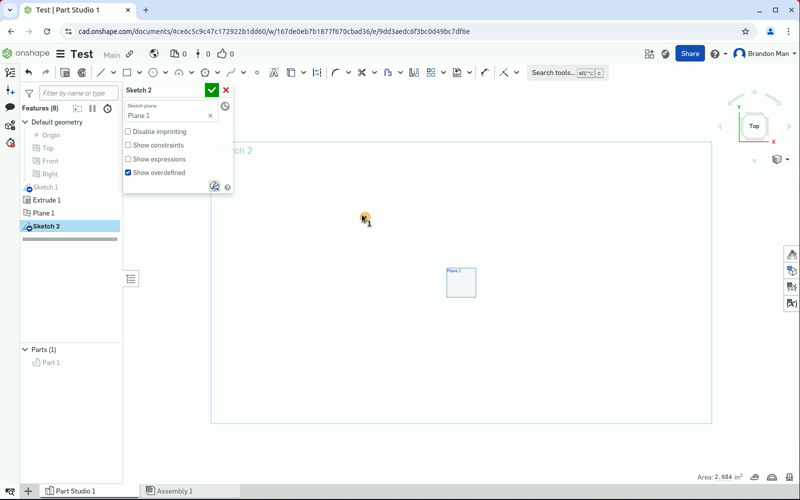
mouse_move(73, 352)
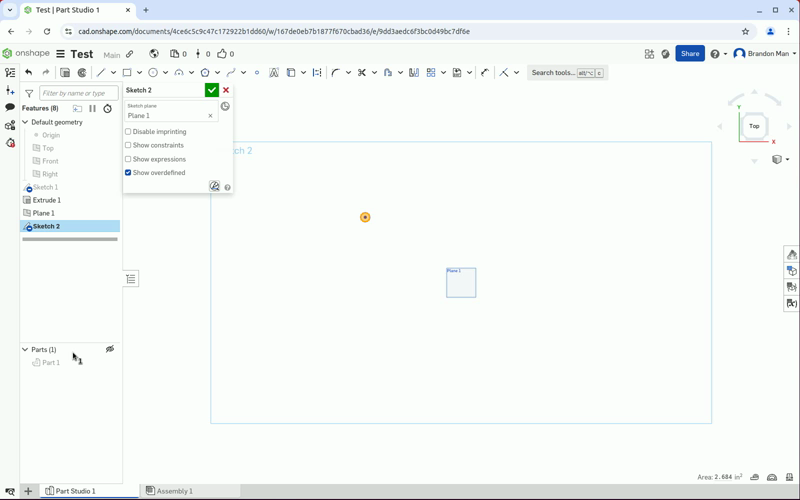
key(shift+y)
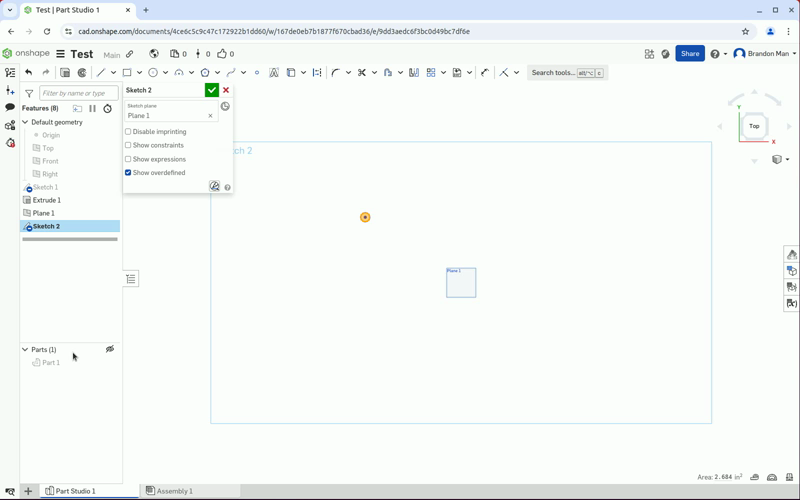
key(shift+e)
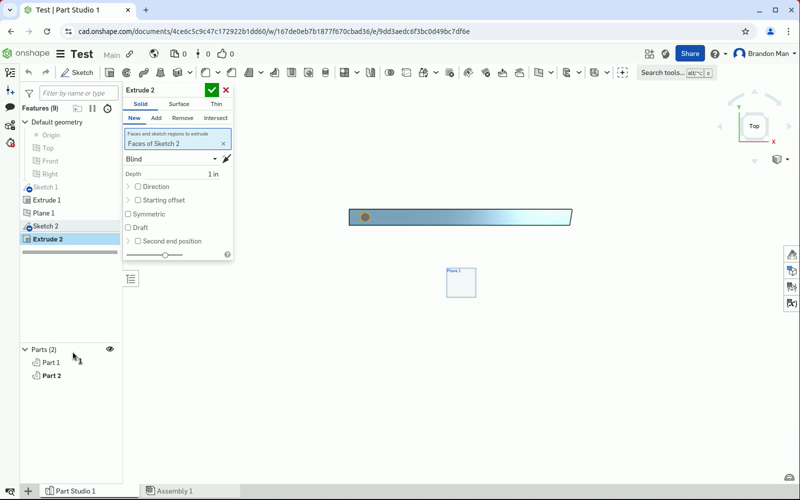
mouse_move(143, 106)
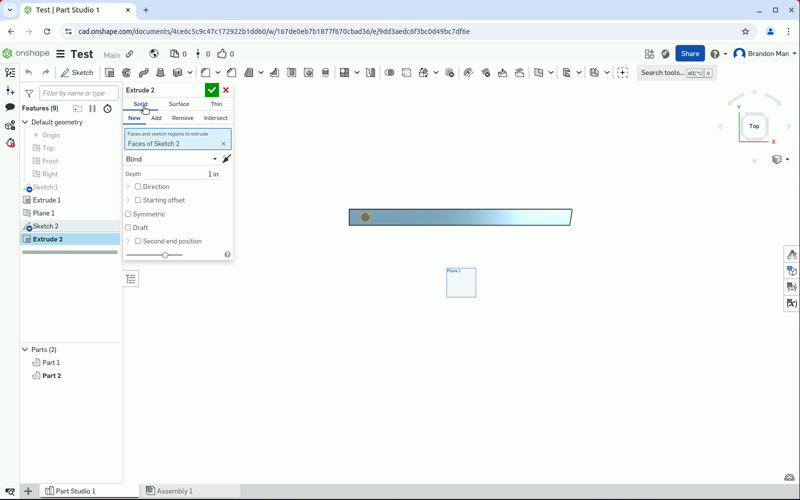
click(143, 106)
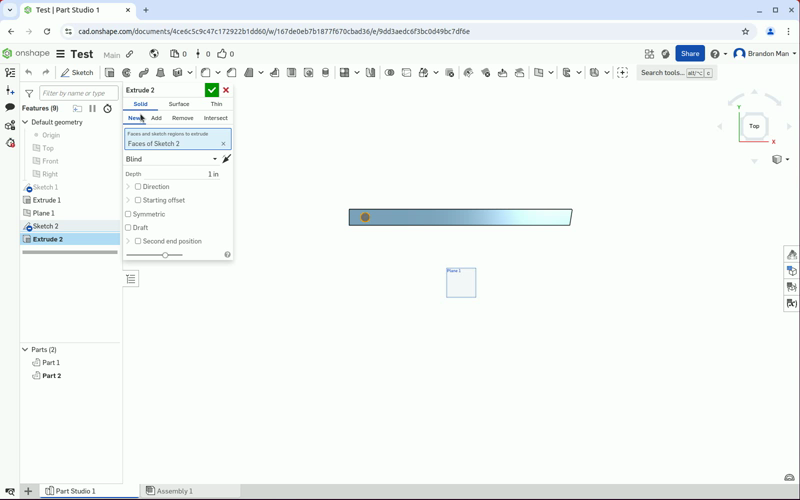
mouse_move(137, 120)
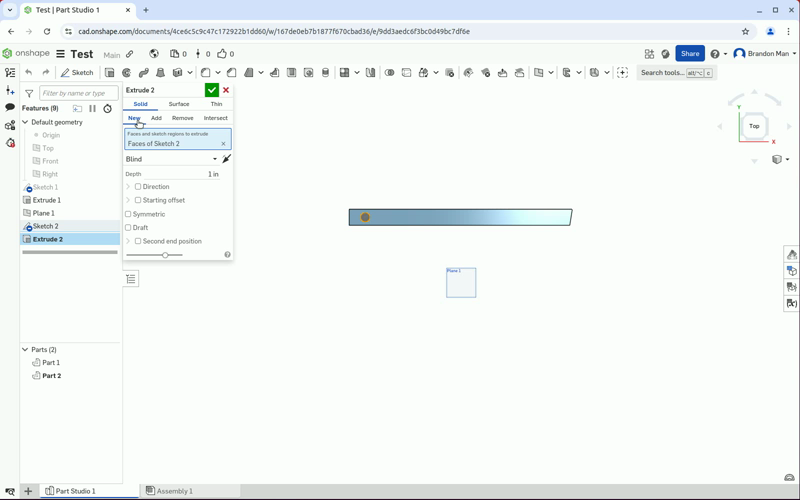
click(137, 120)
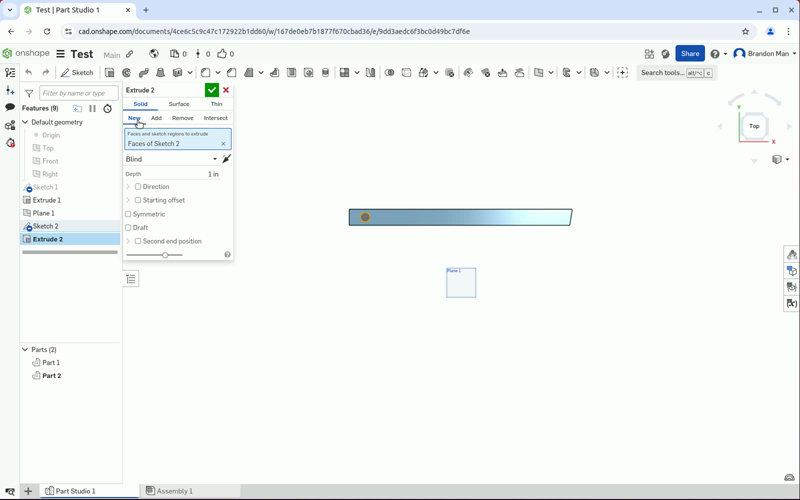
key(tab, 4)
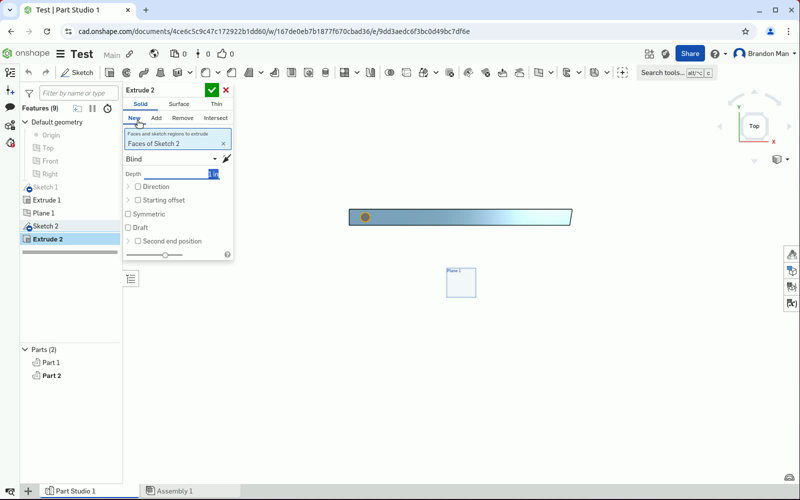
text(1.685)
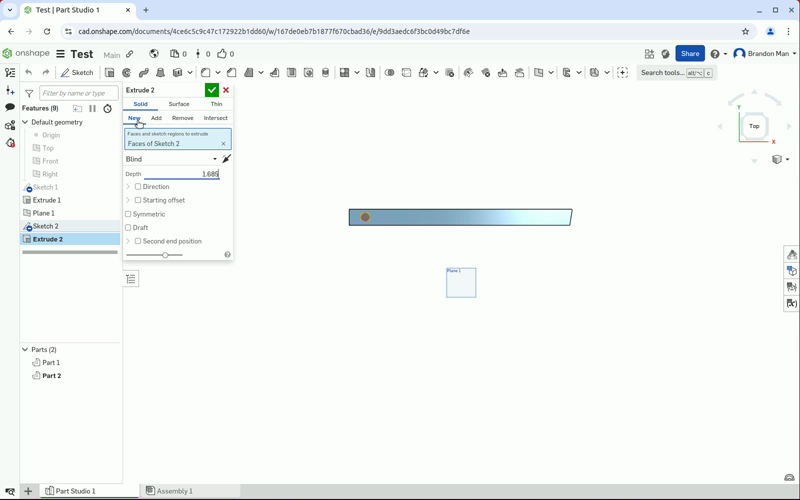
key(enter)
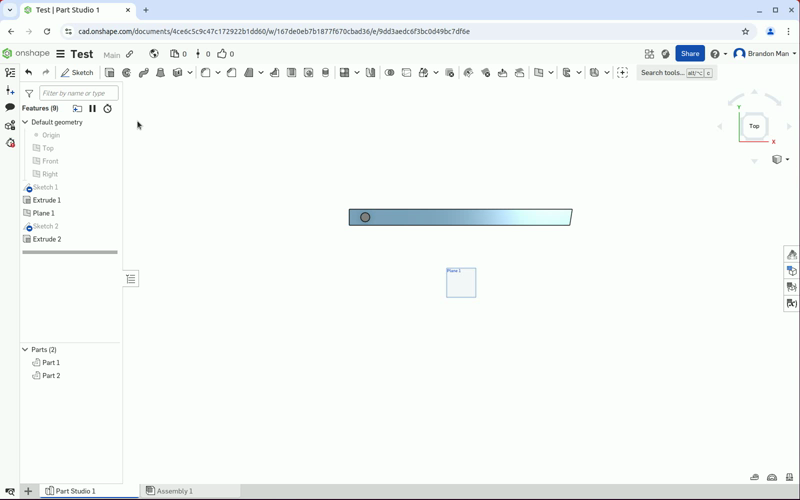
key(shift+h)
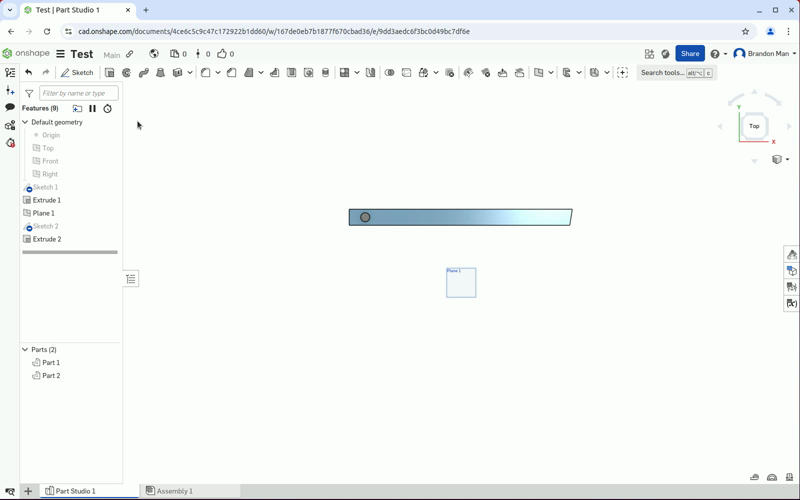
key(shift+h)
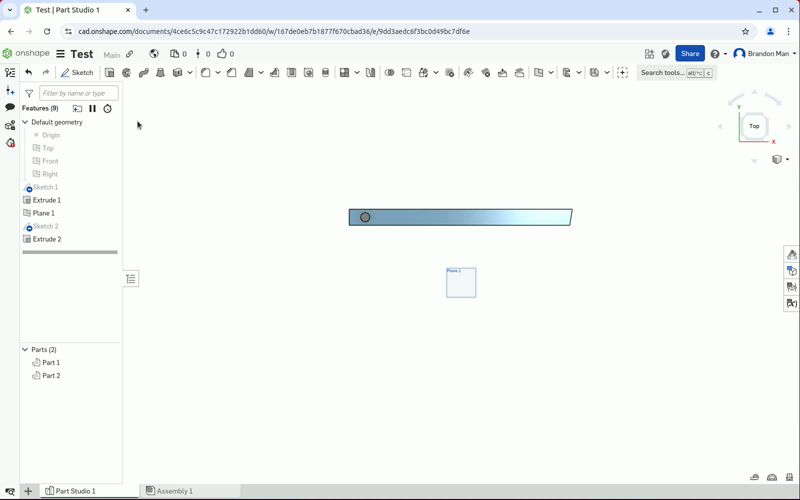
mouse_move(73, 189)
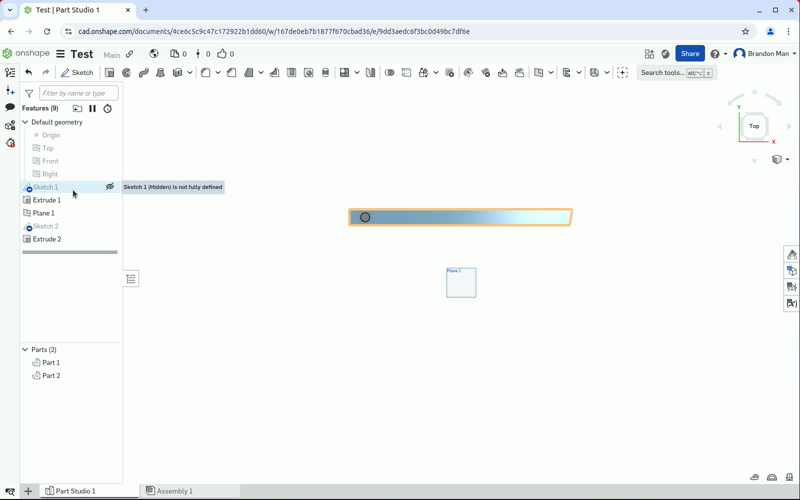
click(73, 189)
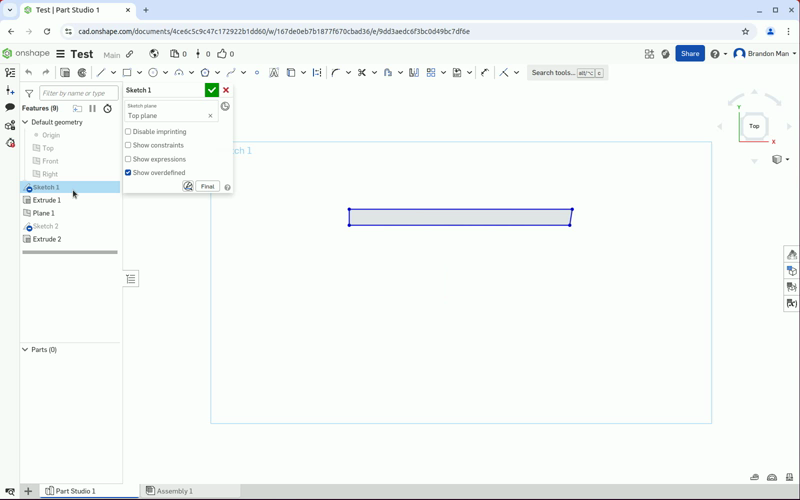
mouse_move(229, 92)
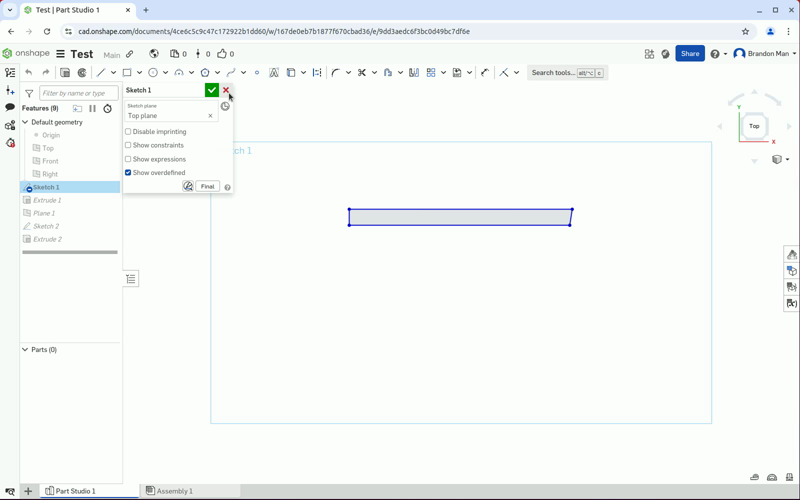
click(229, 92)
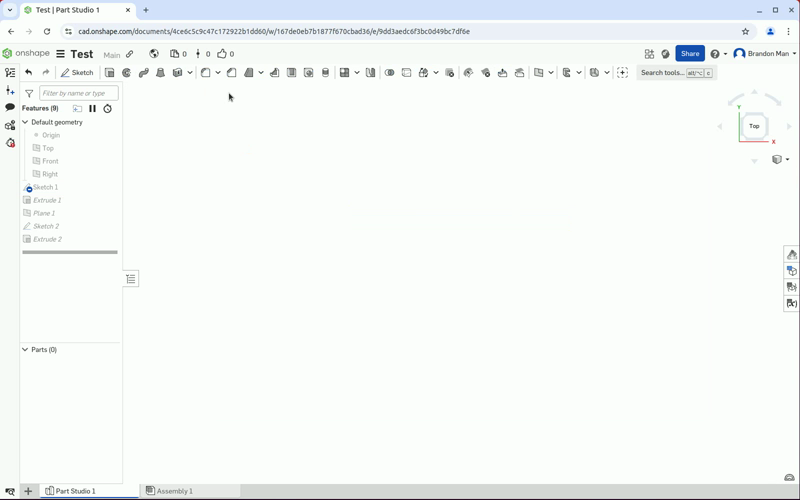
key(shift+s)
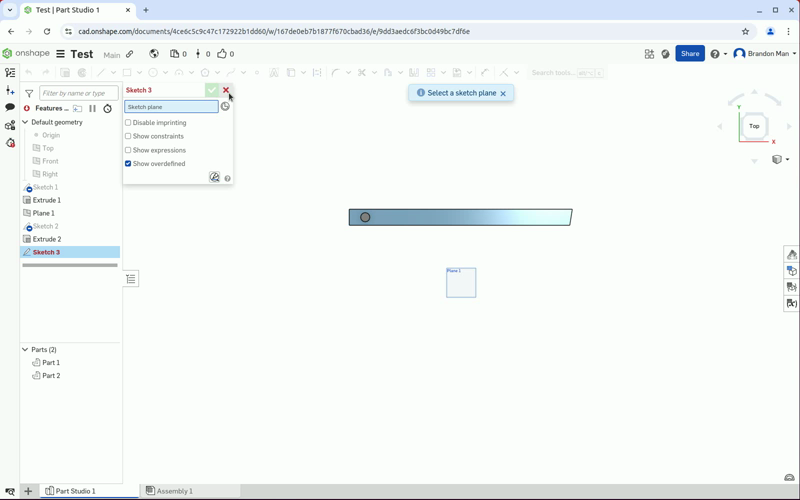
mouse_move(73, 215)
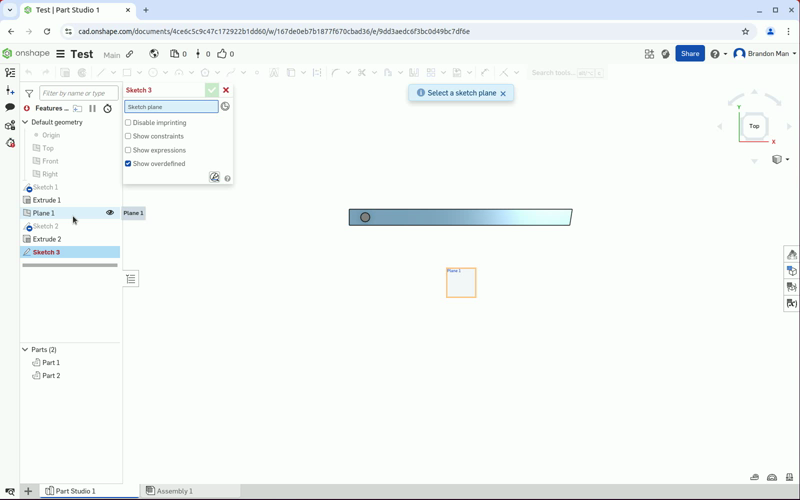
click(73, 215)
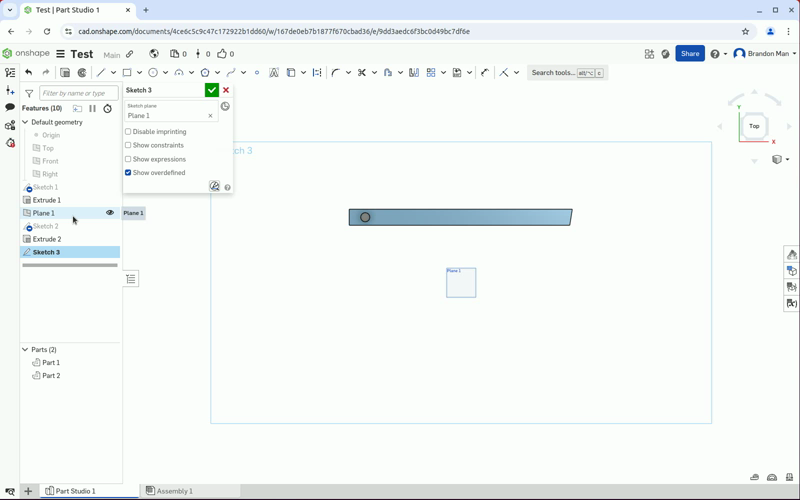
mouse_move(73, 352)
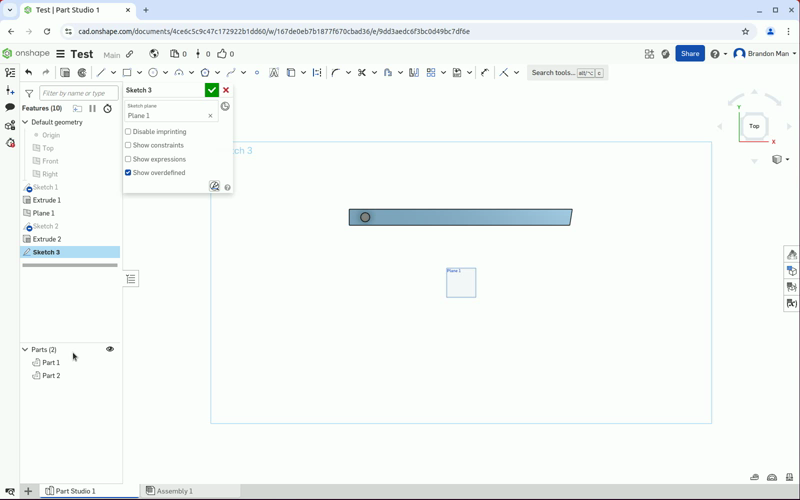
key(y)
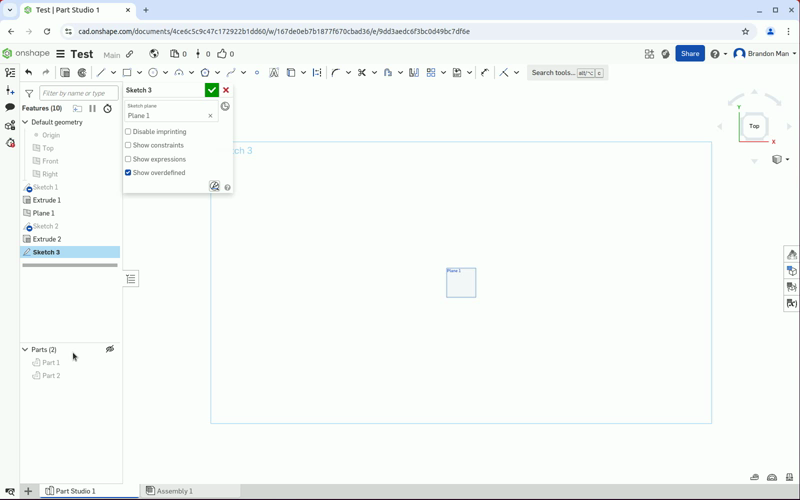
key(c)
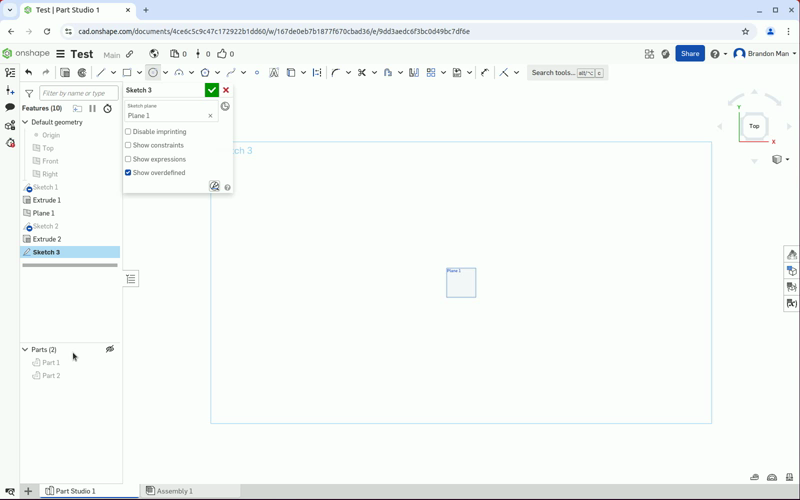
key_down(shift)
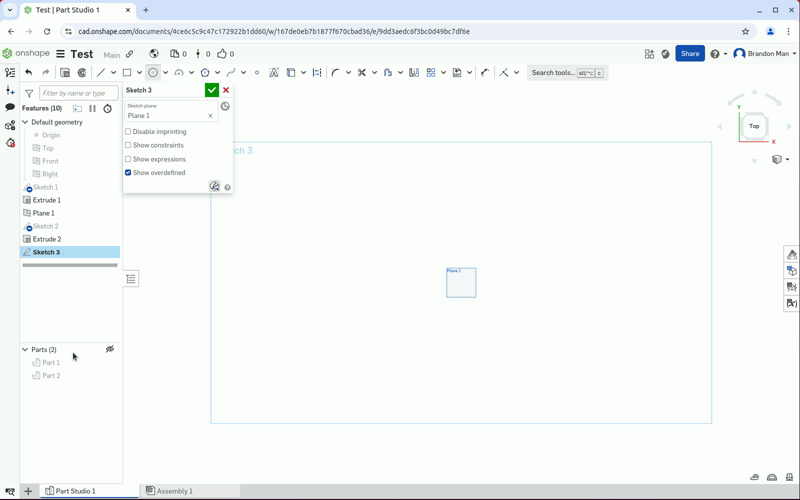
mouse_move(550, 217)
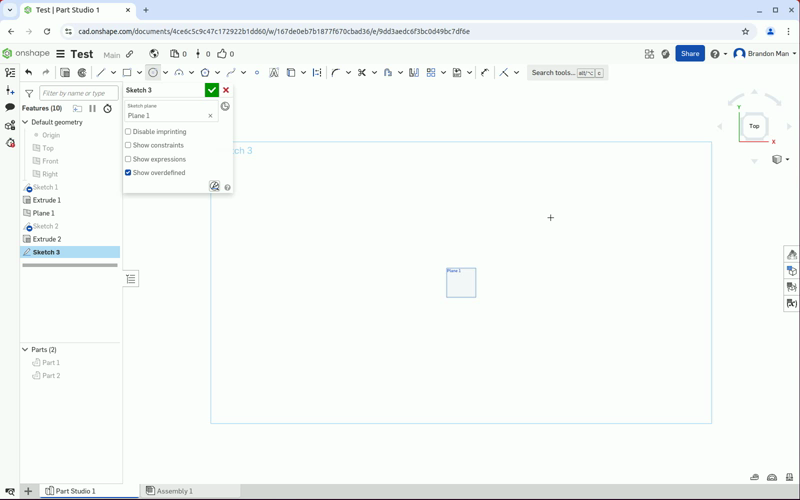
click(550, 217)
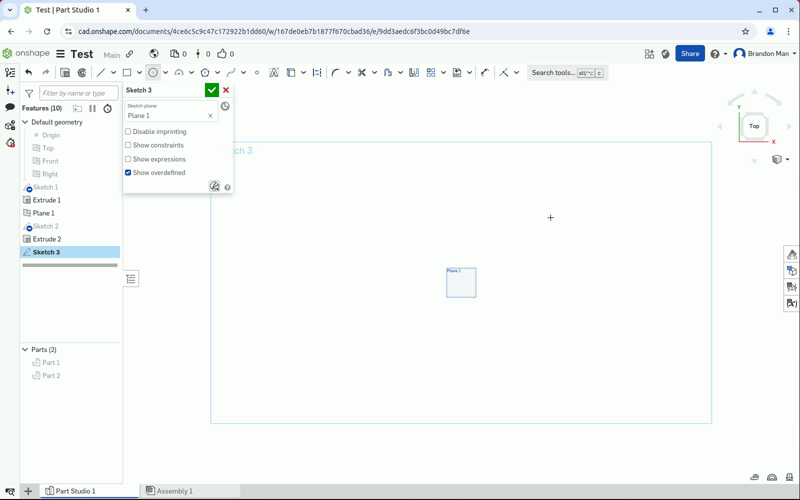
key_up(shift)
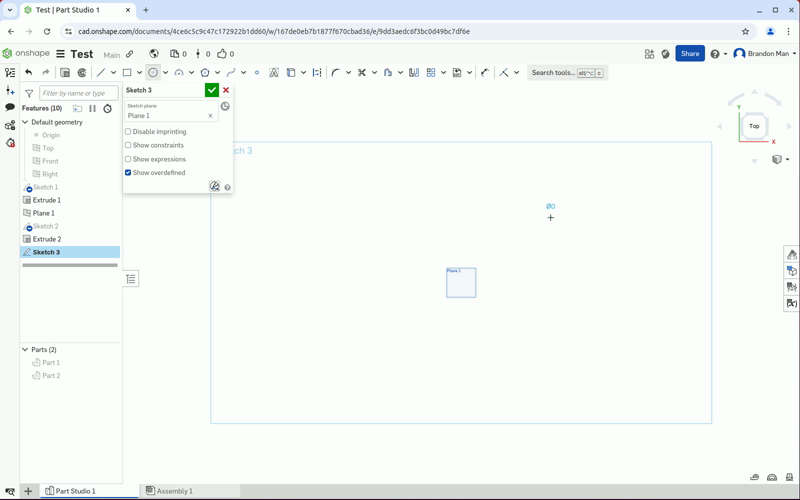
mouse_move(554, 217)
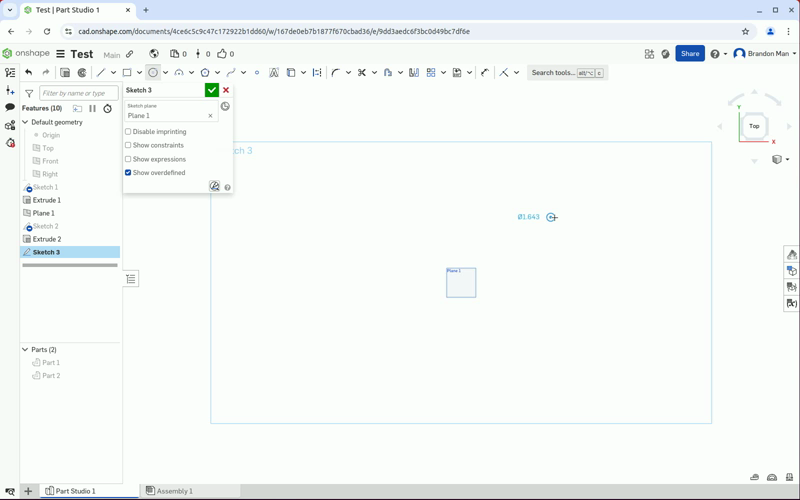
click(554, 217)
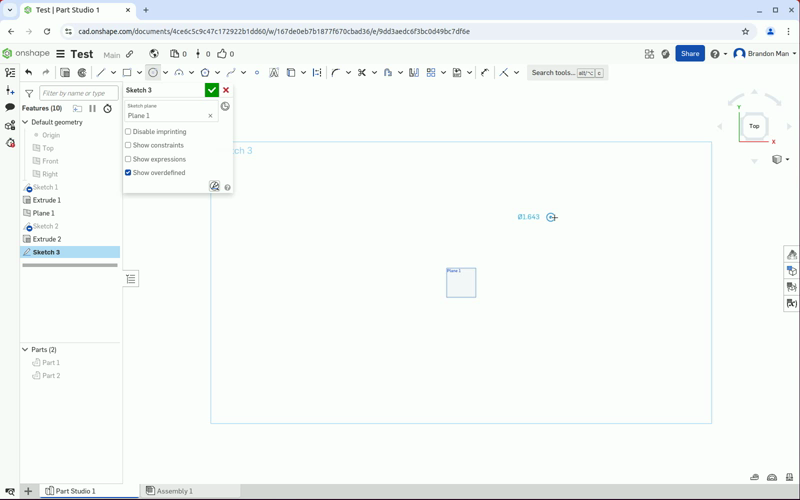
key(esc)
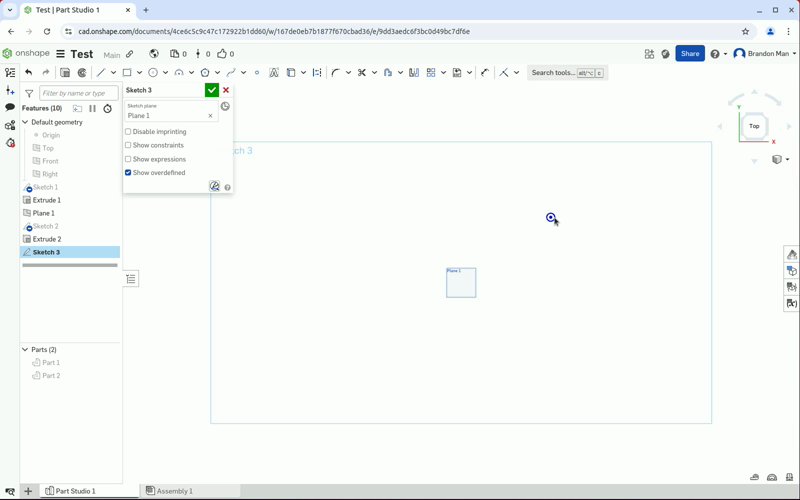
mouse_move(547, 217)
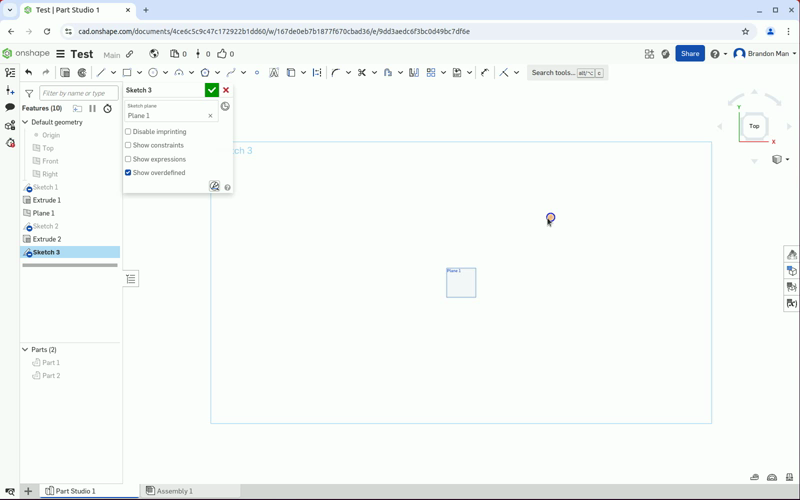
scroll(6)
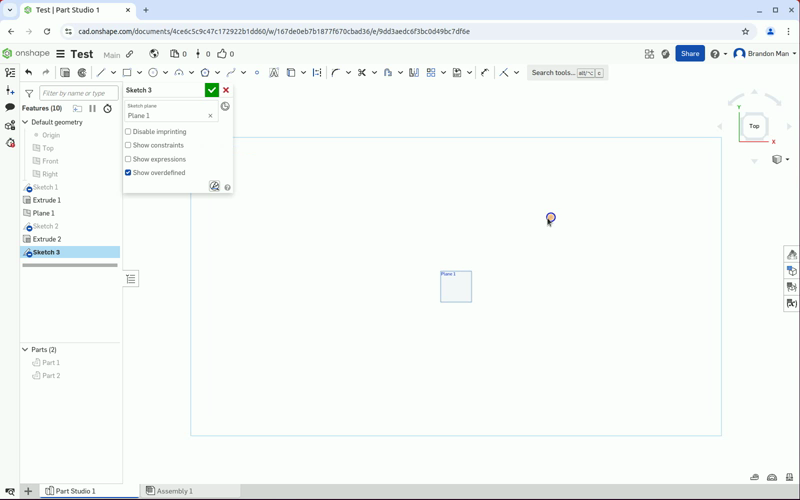
scroll(6)
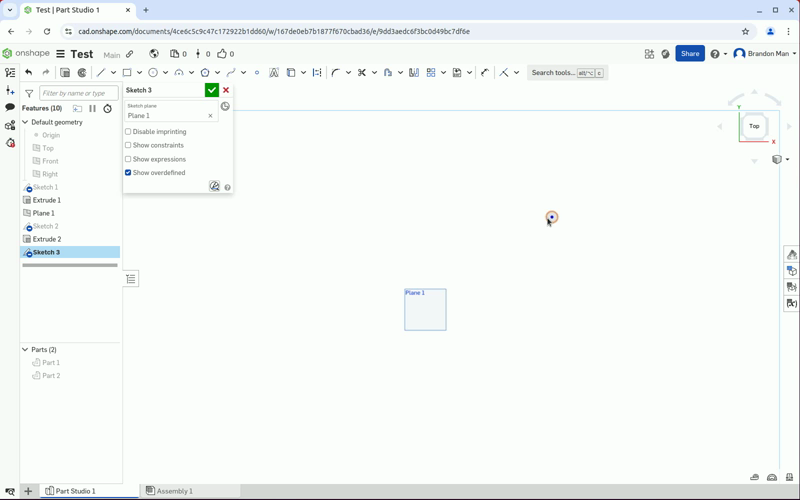
scroll(6)
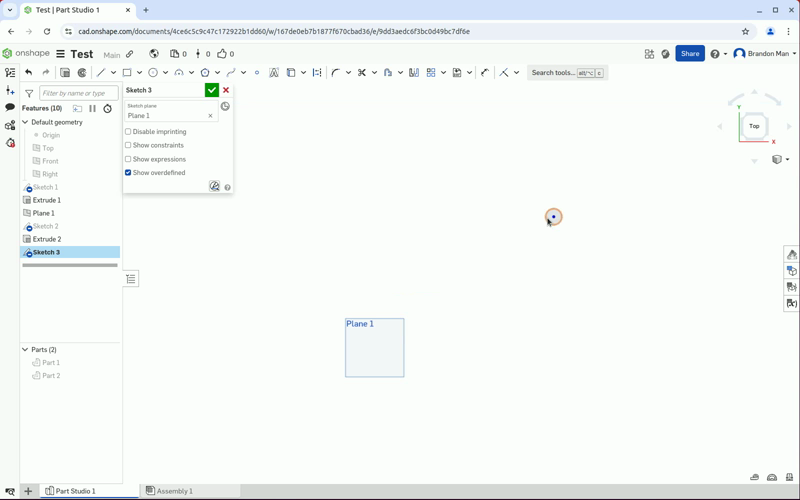
scroll(6)
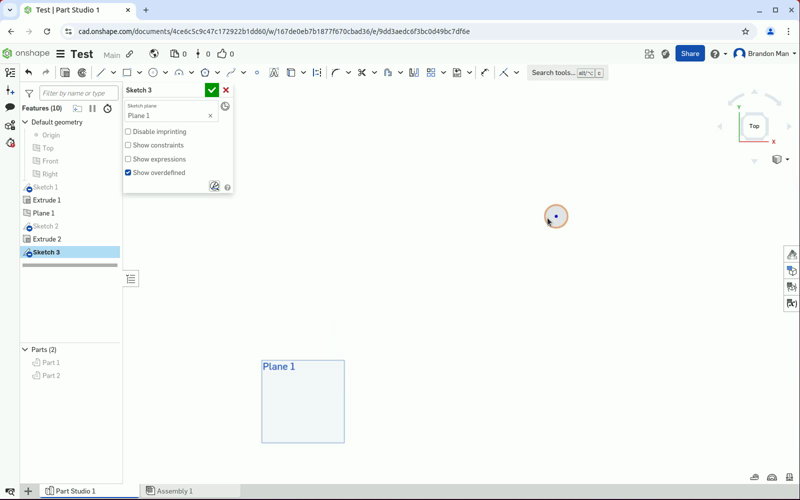
scroll(6)
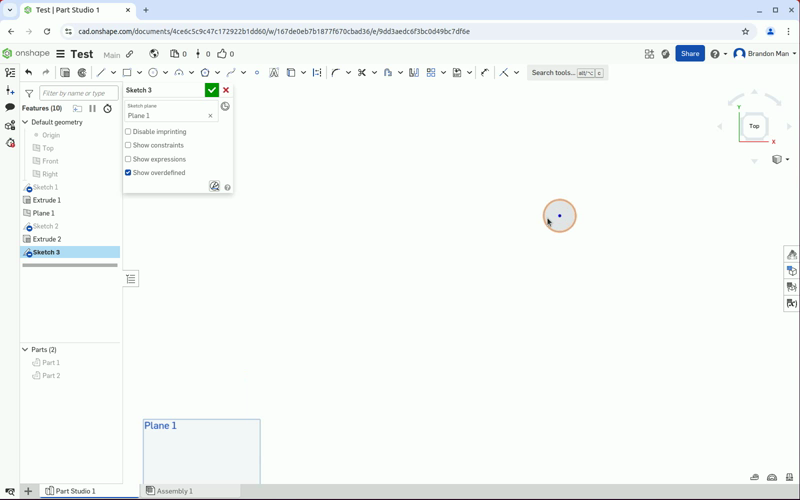
scroll(6)
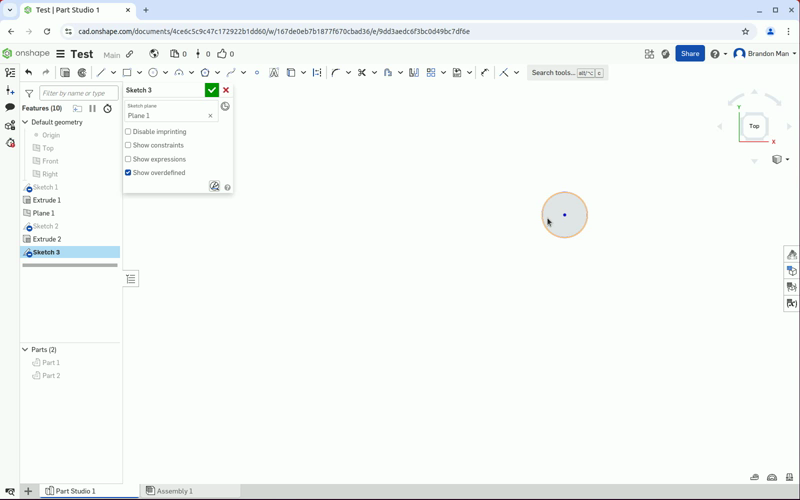
scroll(6)
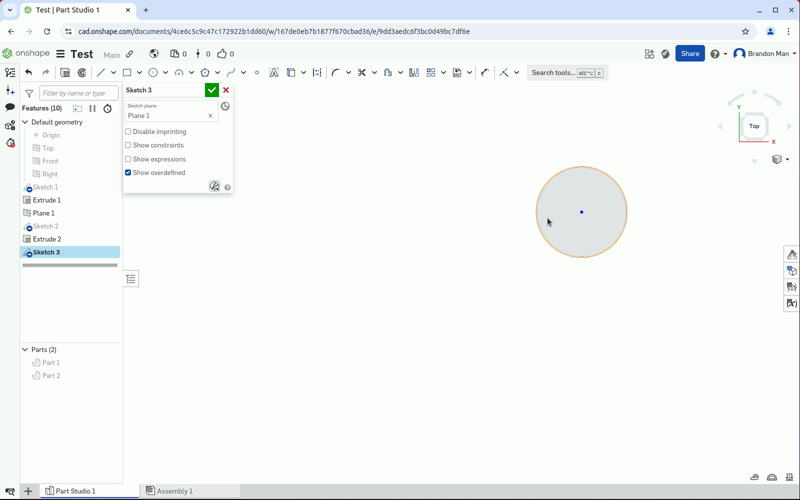
click(547, 217)
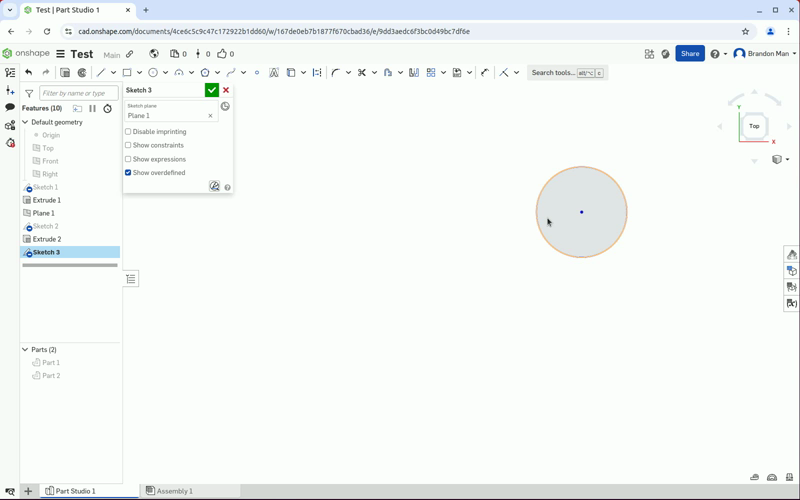
scroll(-6)
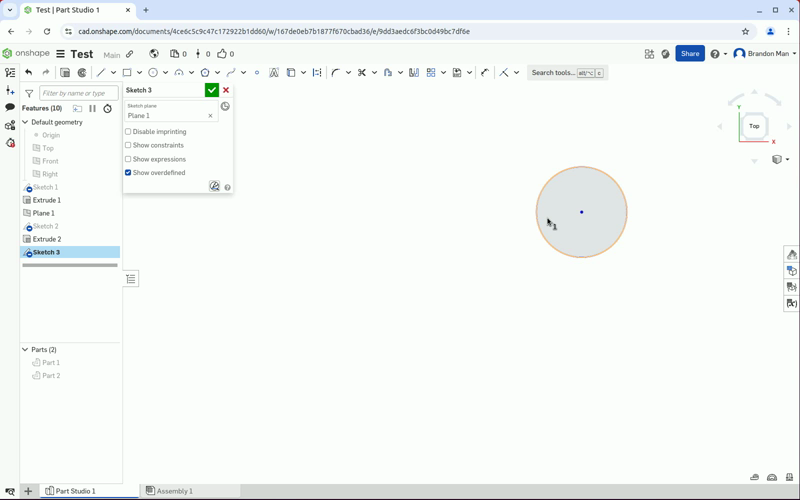
scroll(-6)
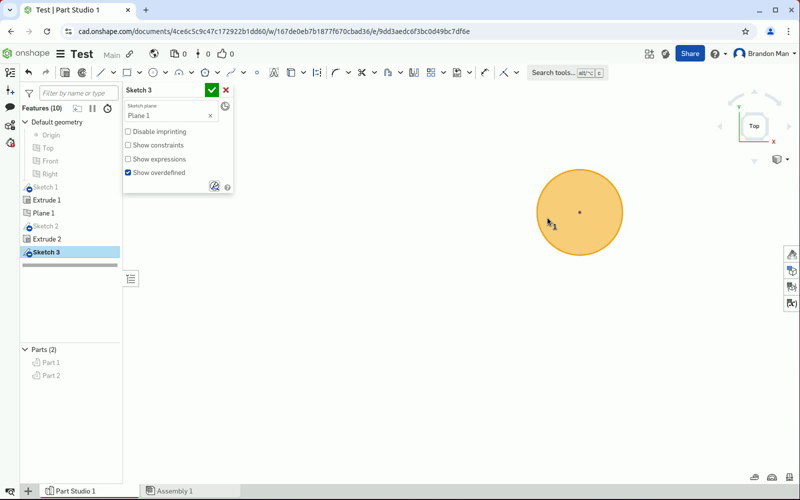
scroll(-6)
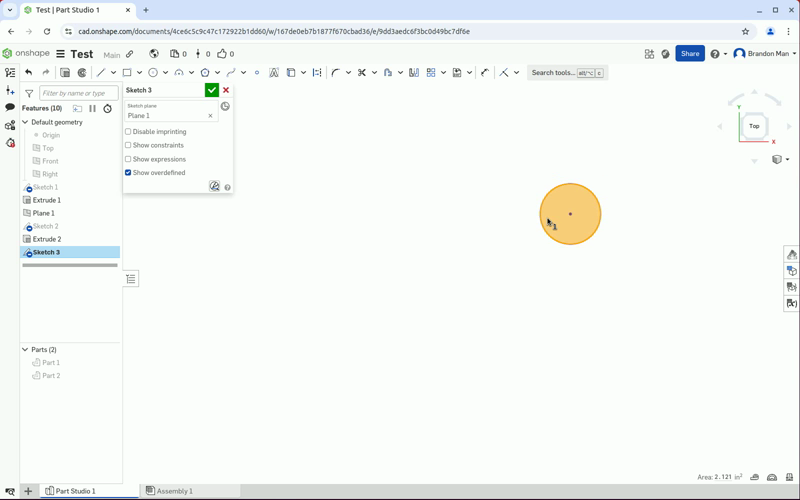
scroll(-6)
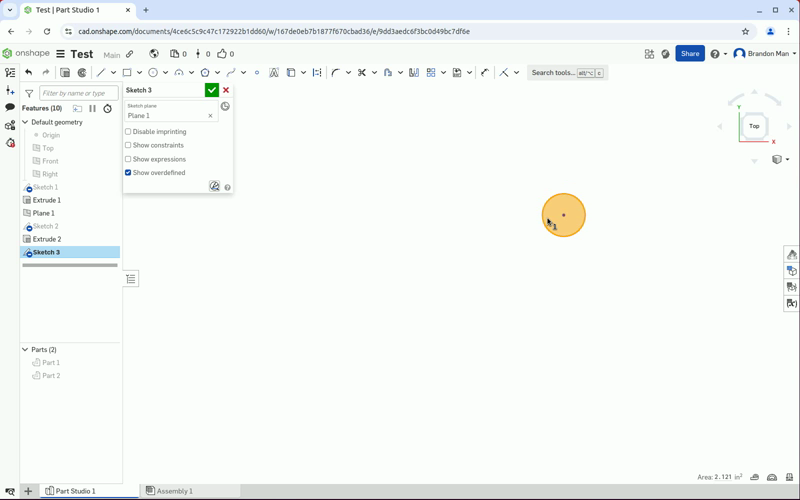
scroll(-6)
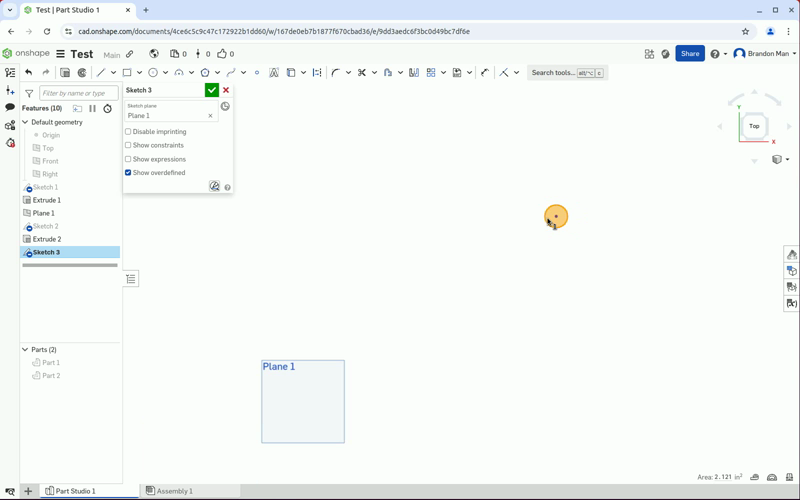
scroll(-6)
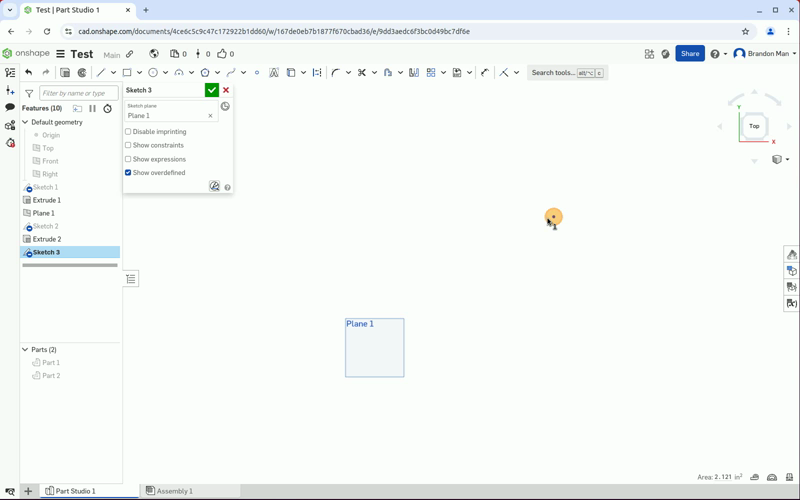
scroll(-6)
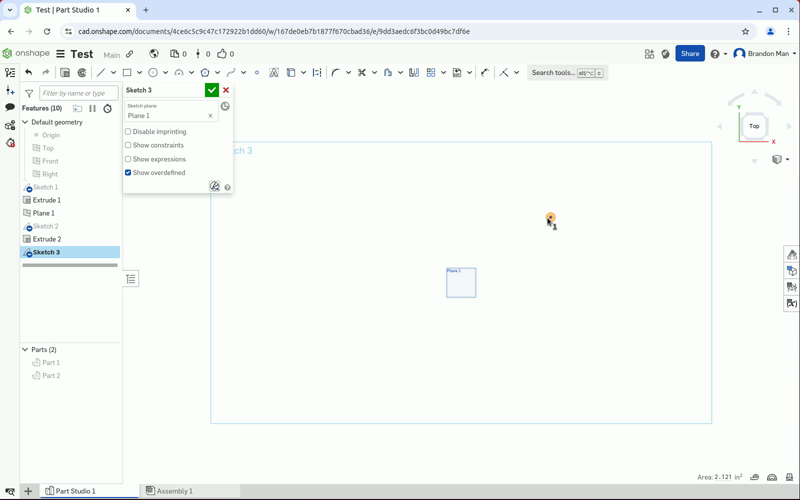
mouse_move(73, 352)
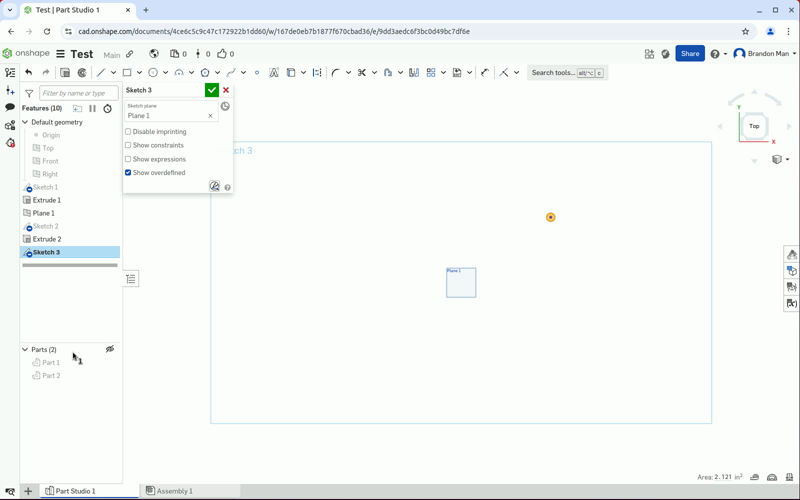
key(shift+y)
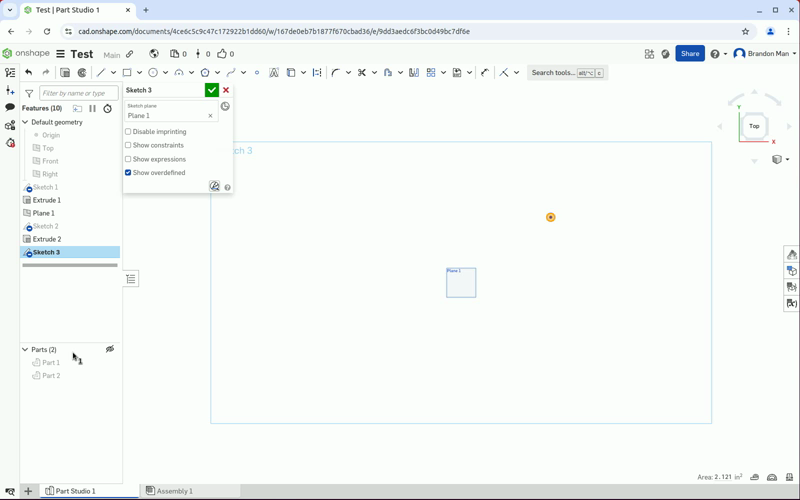
key(shift+e)
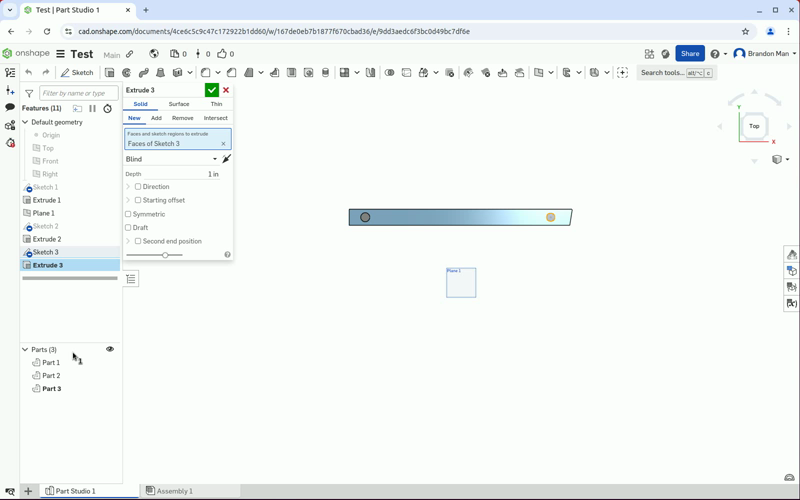
mouse_move(143, 106)
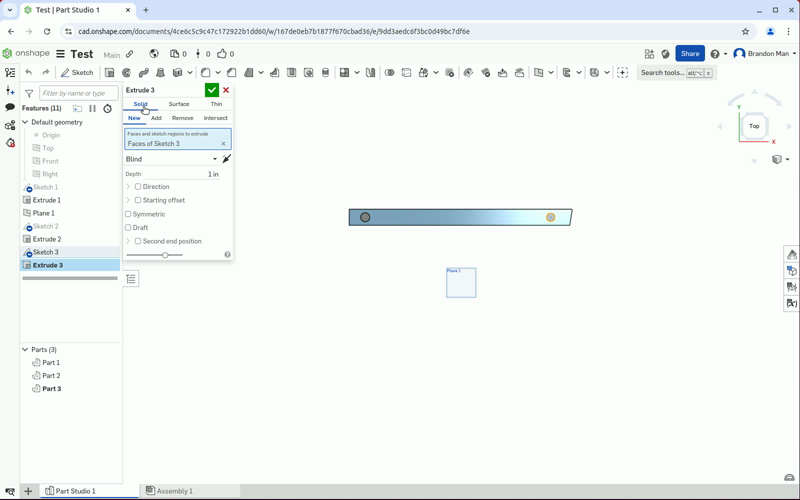
click(143, 106)
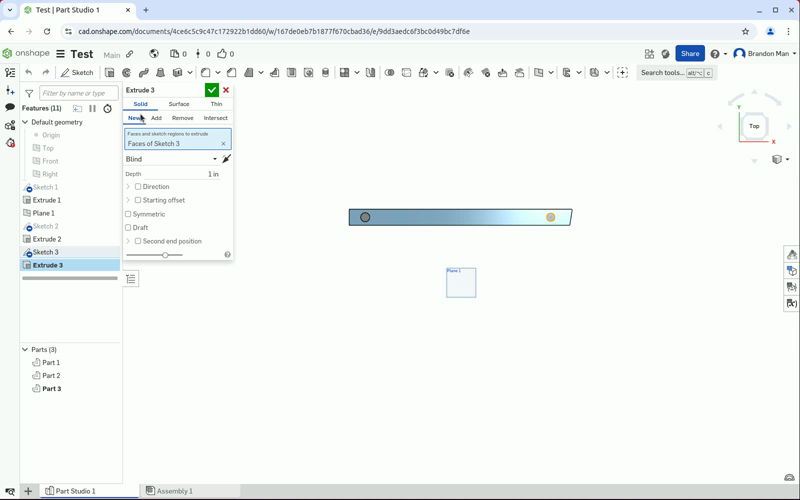
mouse_move(137, 120)
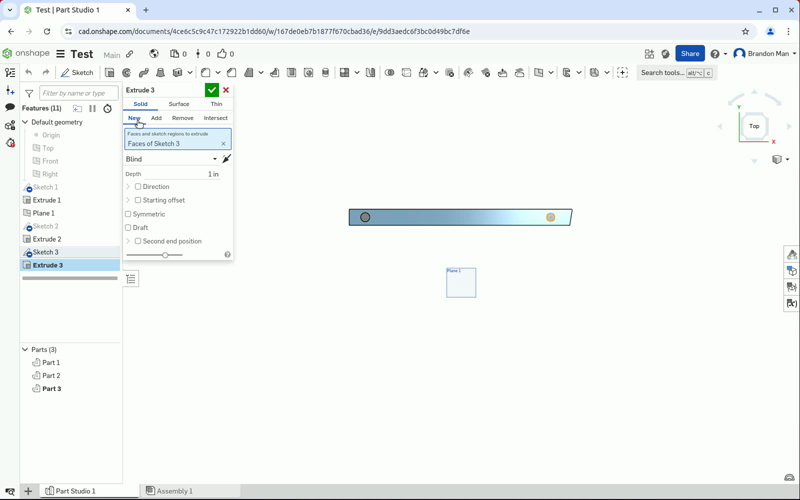
click(137, 120)
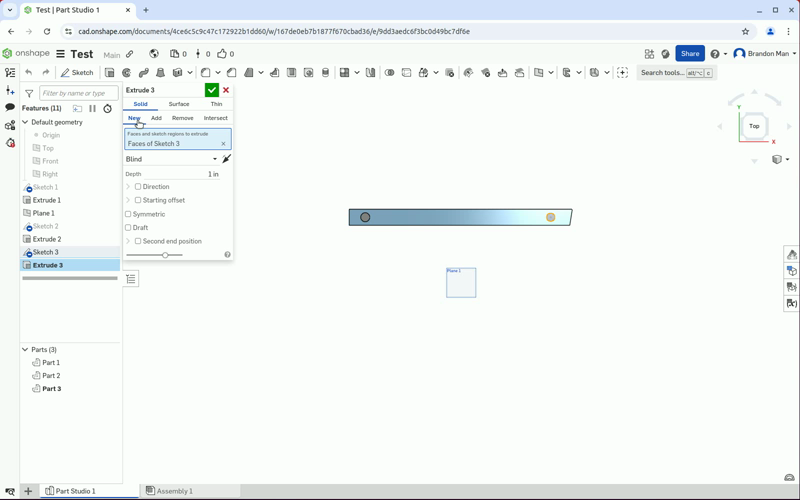
key(tab, 4)
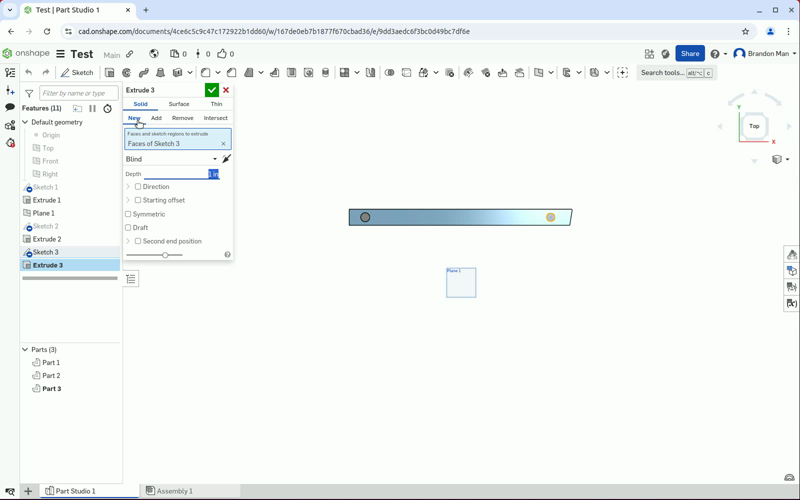
text(1.685)
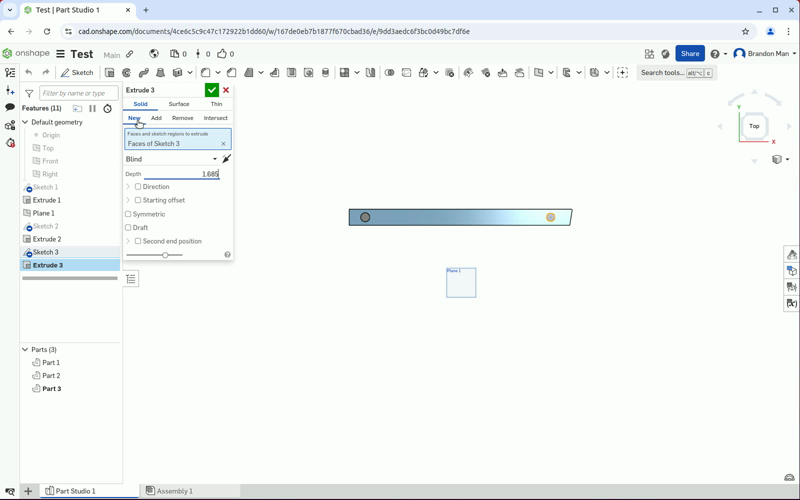
key(enter)
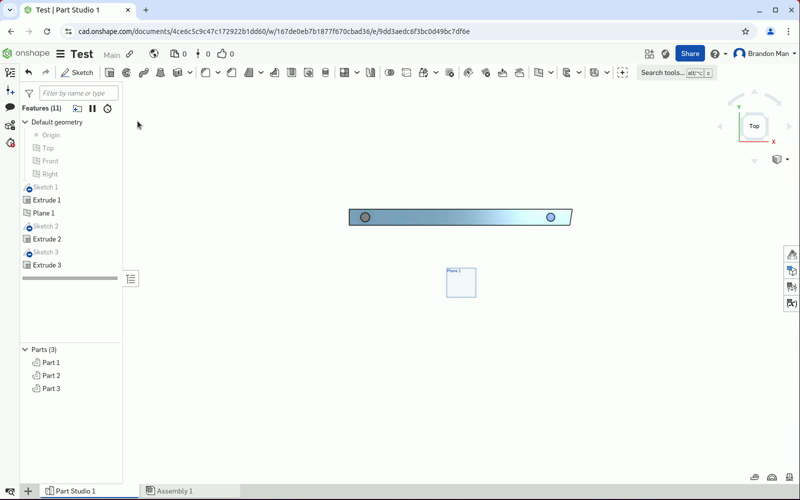
key(shift+h)
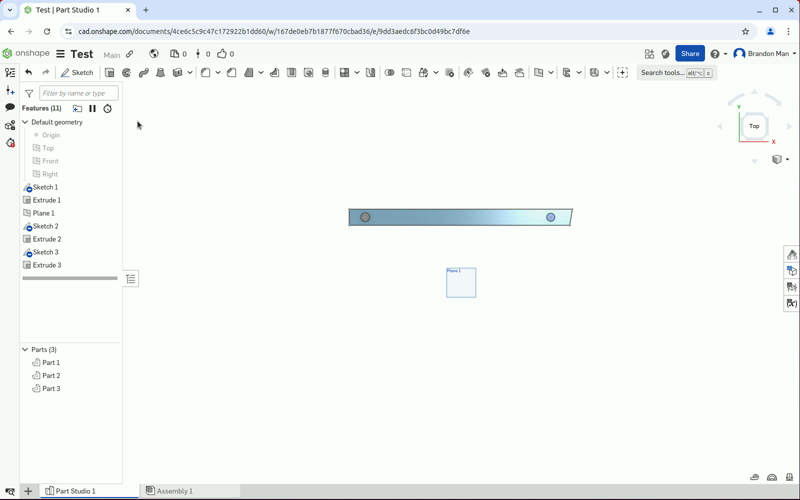
key(shift+h)
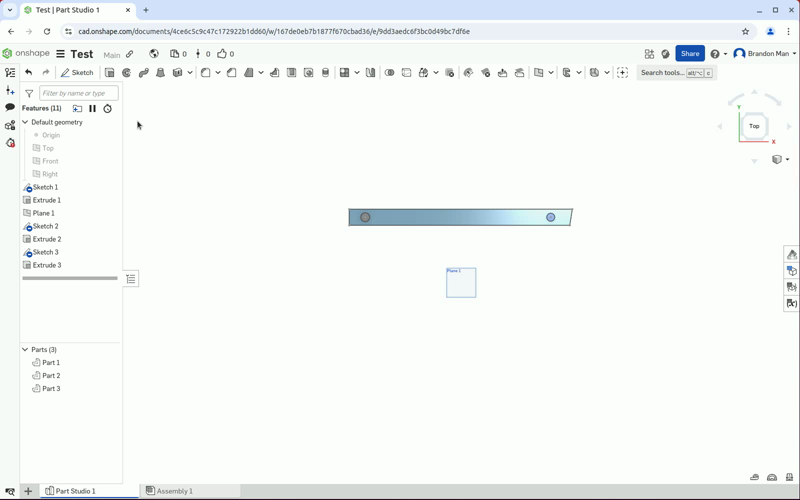
key(shift+7)
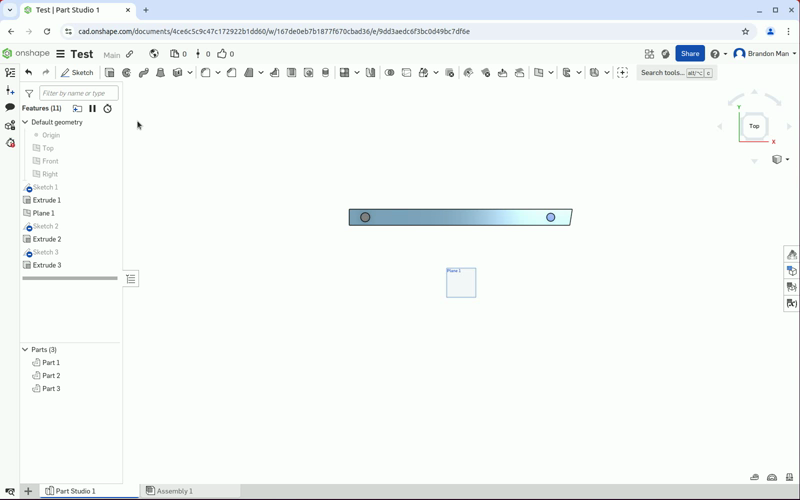
key(up, 3)
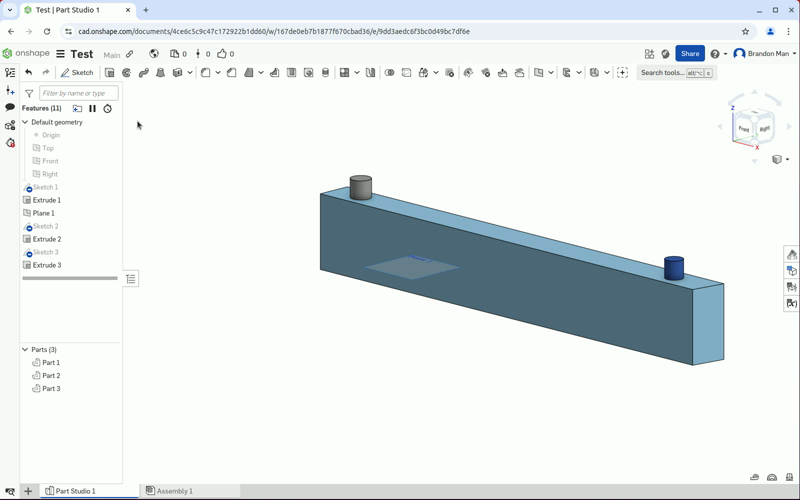
key(left, 3)
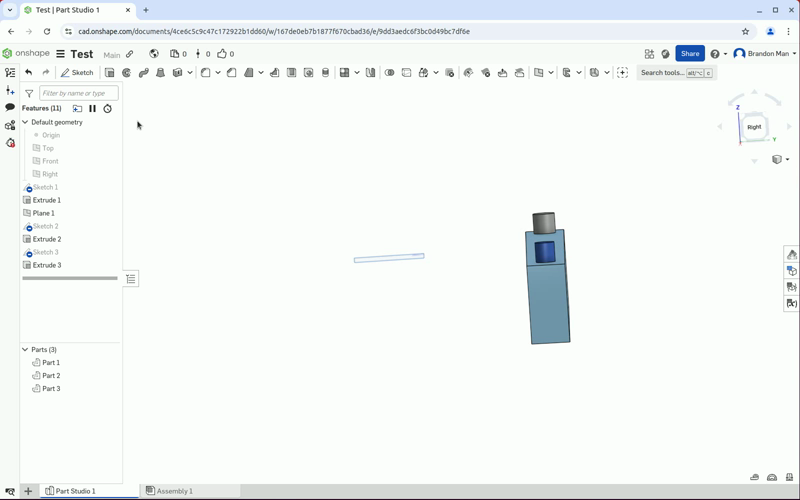
key(right, 3)
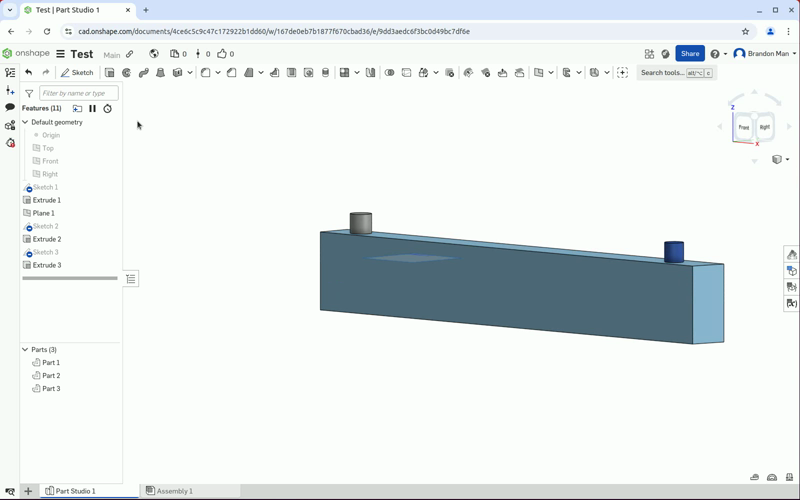
key(down, 3)
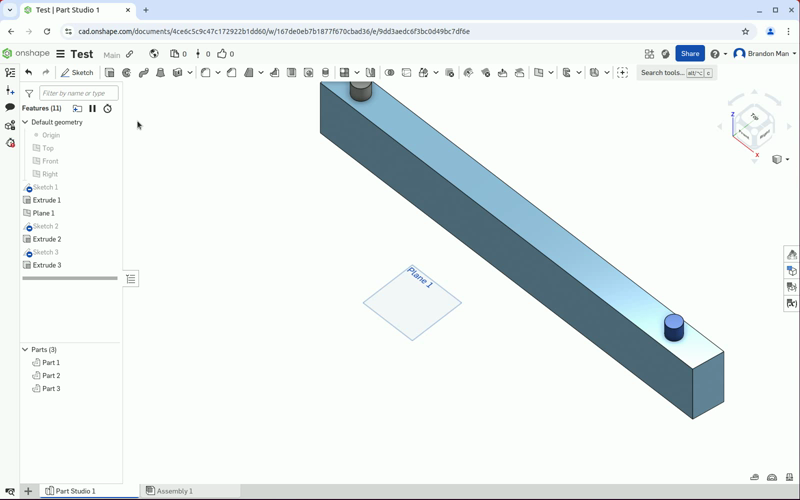
mouse_move(73, 189)
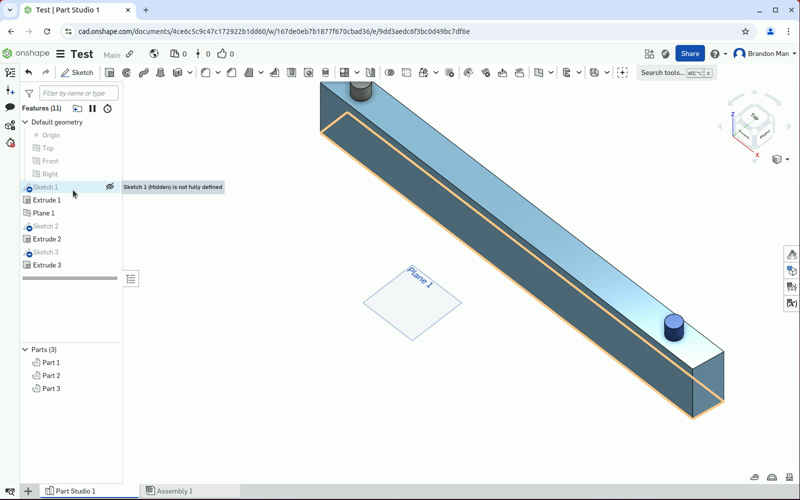
click(73, 189)